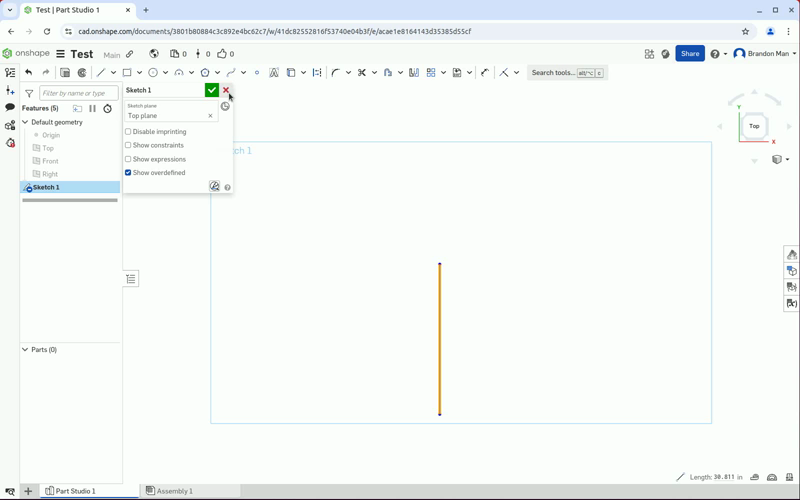
key(shift+h)
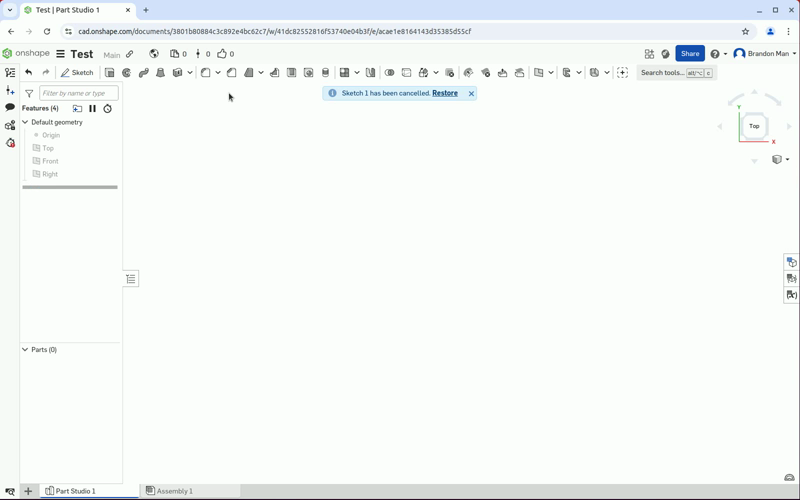
mouse_move(73, 352)
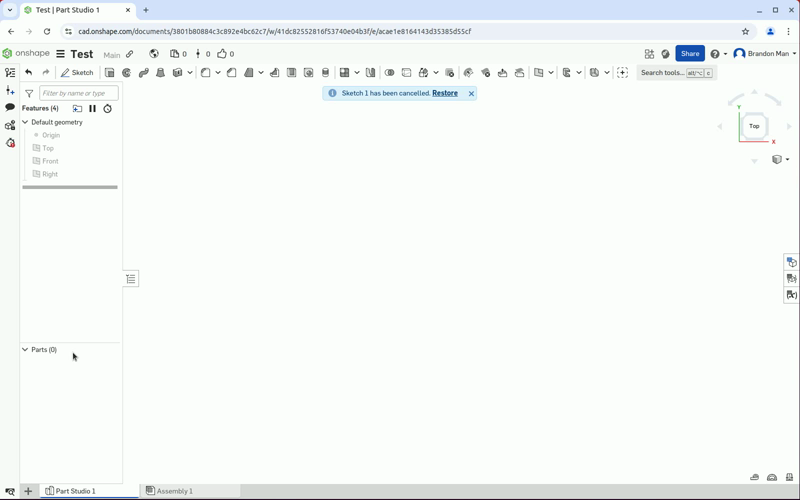
key(y)
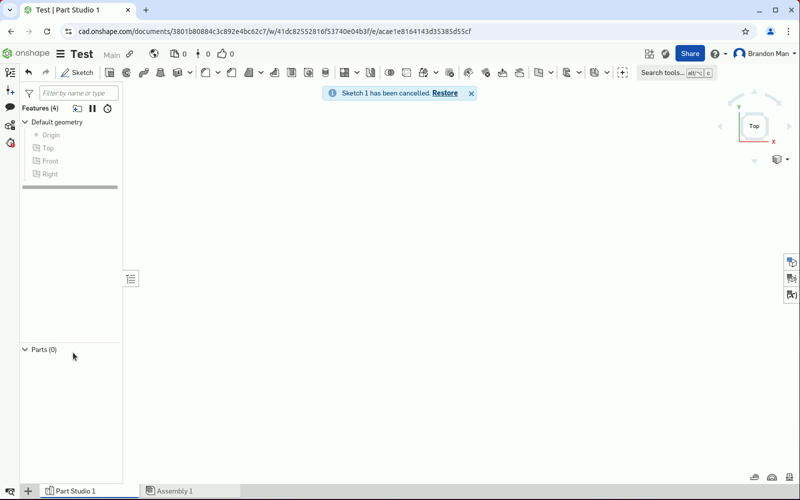
key(shift+p)
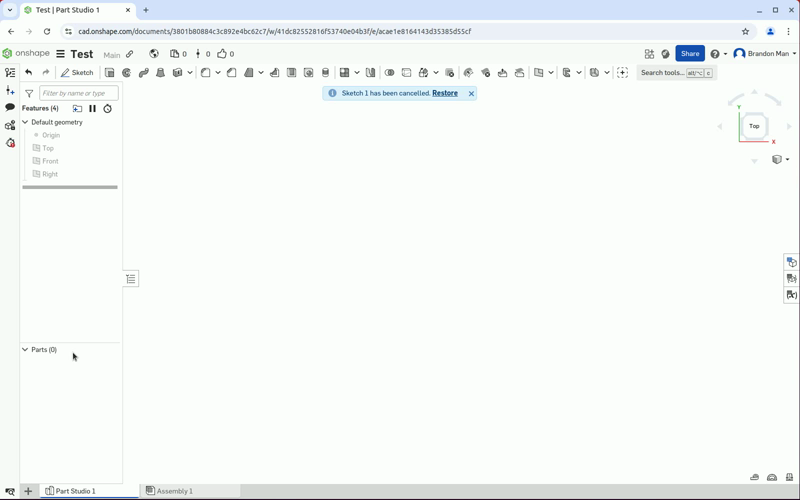
key(space)
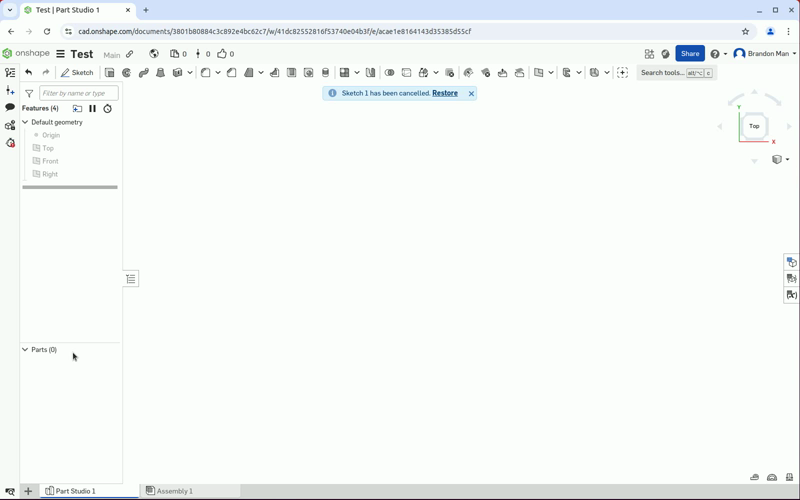
key_down(shift)
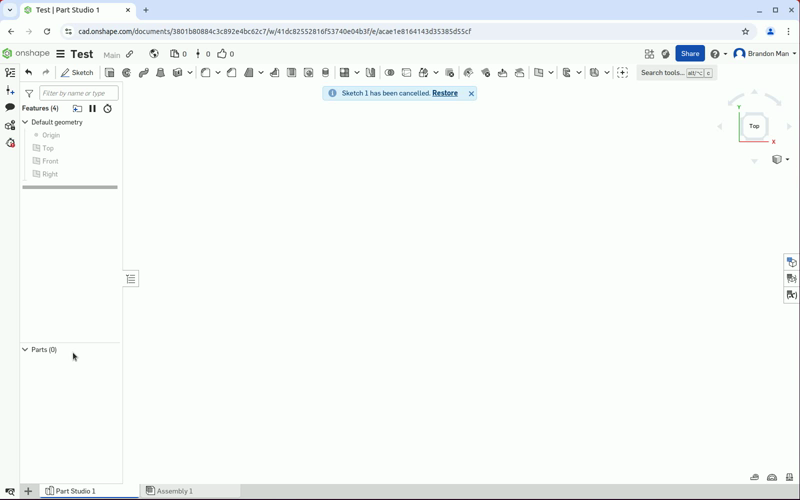
key(up)
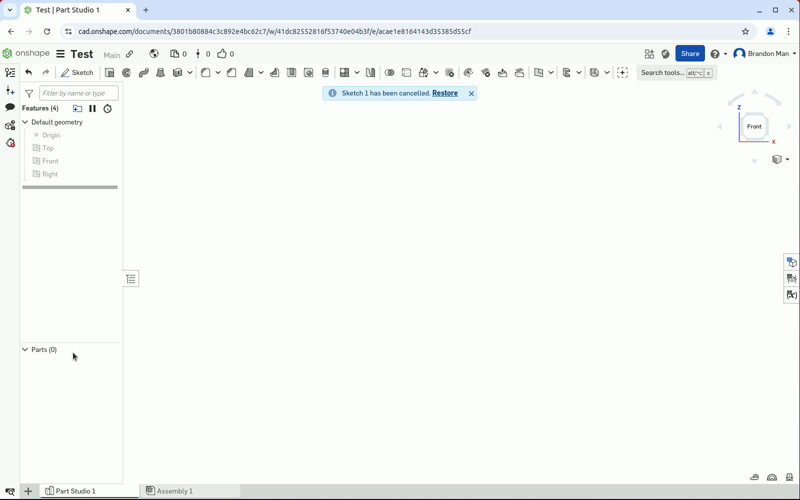
key_up(shift)
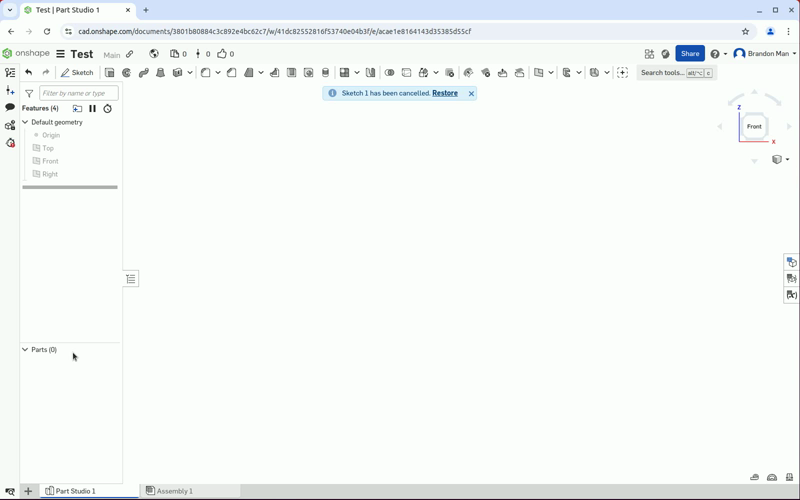
mouse_move(73, 352)
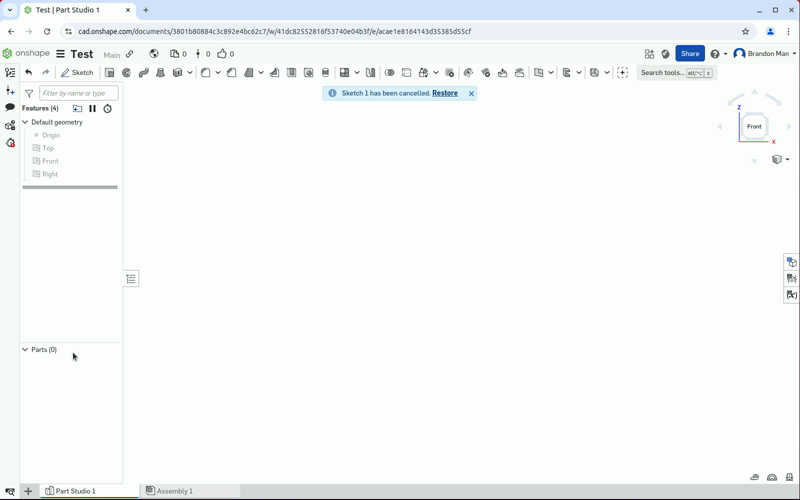
key(shift+y)
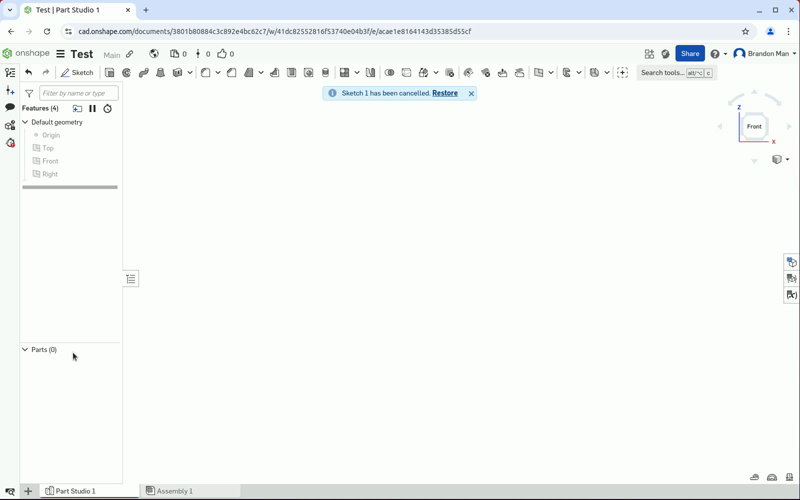
key(shift+s)
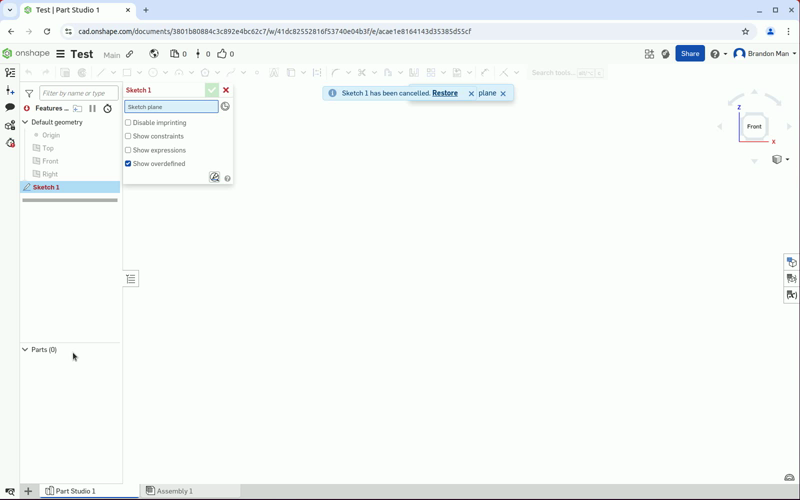
mouse_move(73, 163)
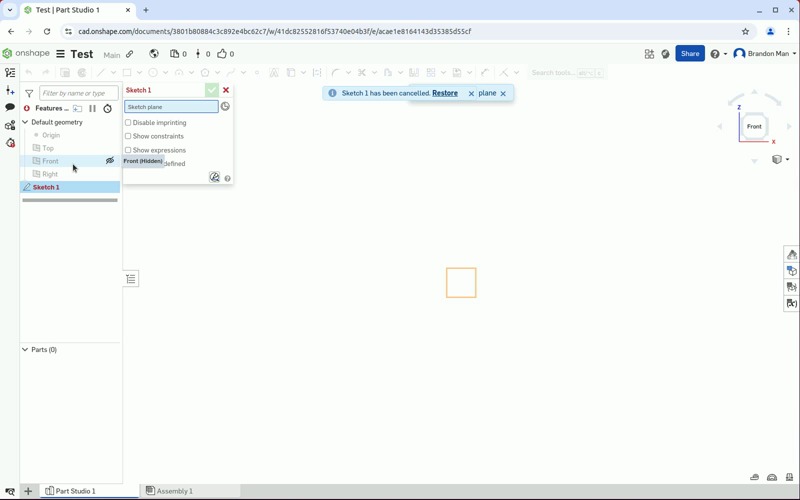
click(73, 163)
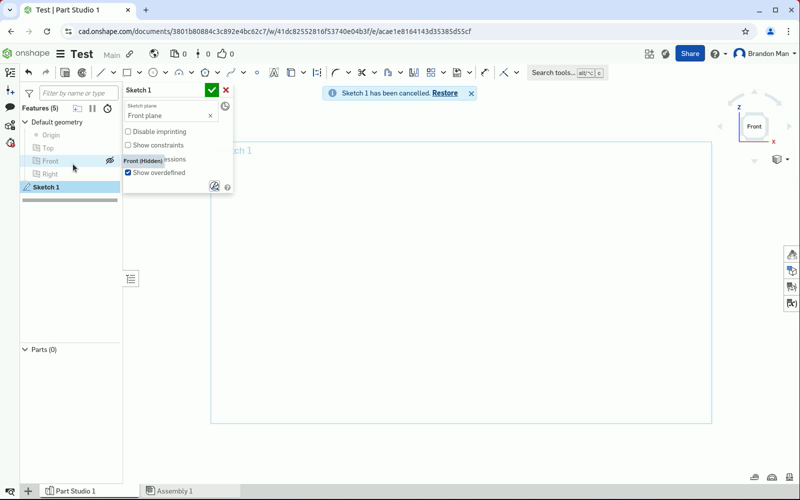
mouse_move(73, 352)
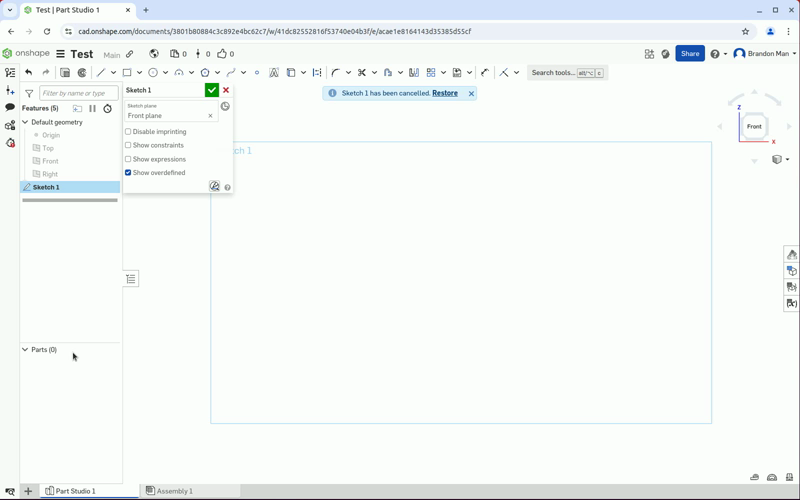
key(y)
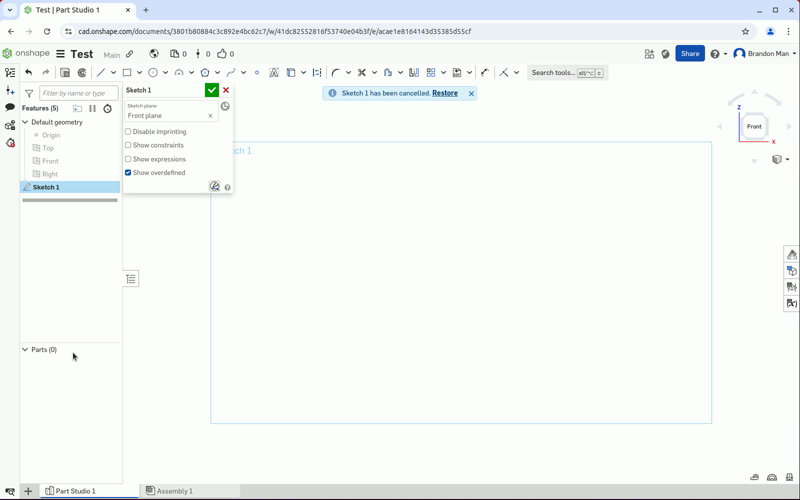
key(l)
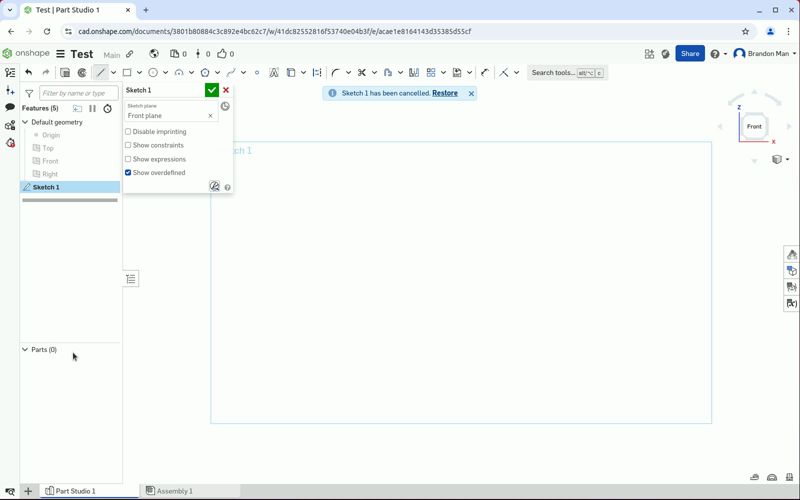
key_down(shift)
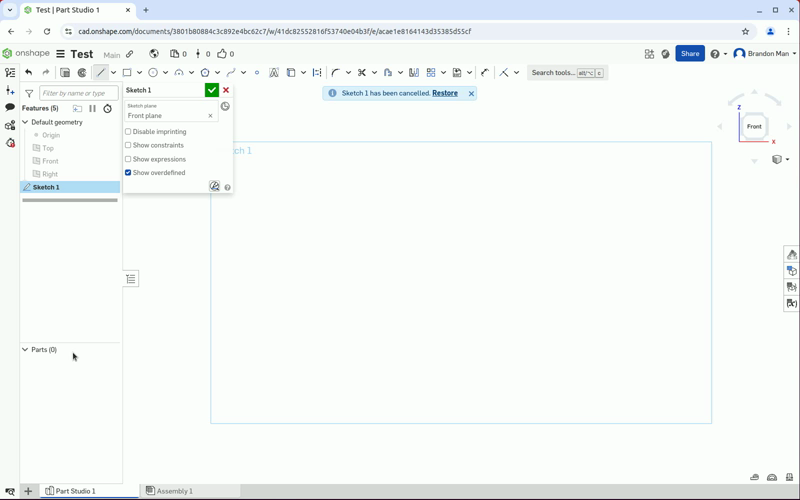
mouse_move(460, 282)
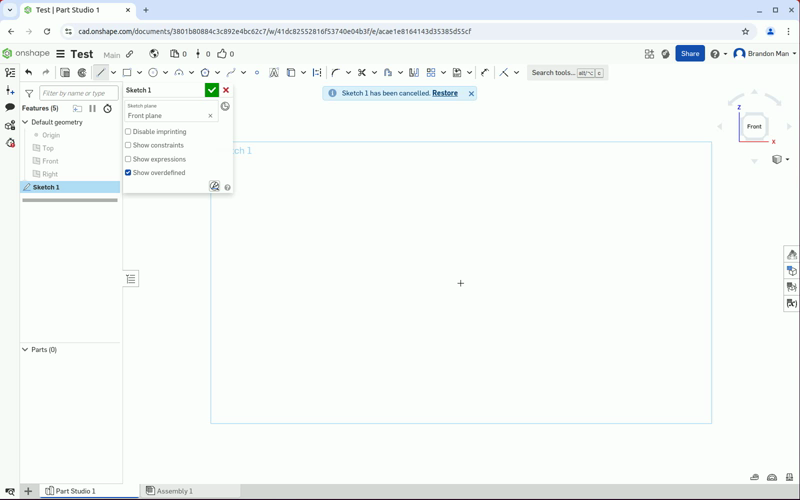
click(460, 282)
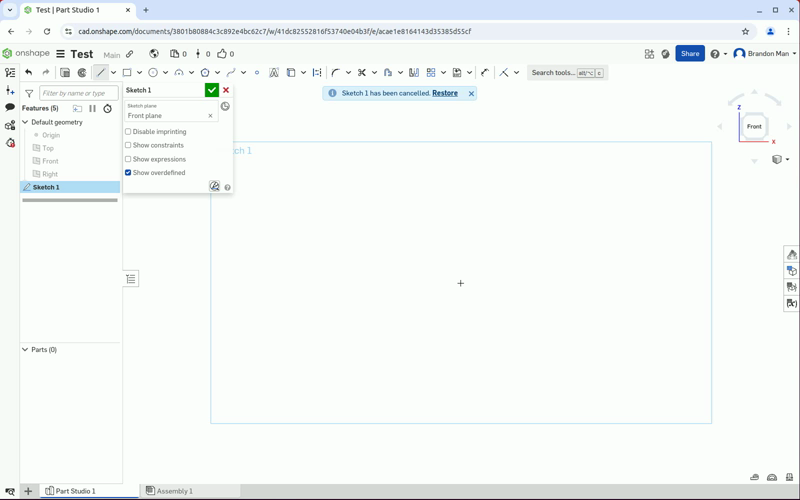
key_up(shift)
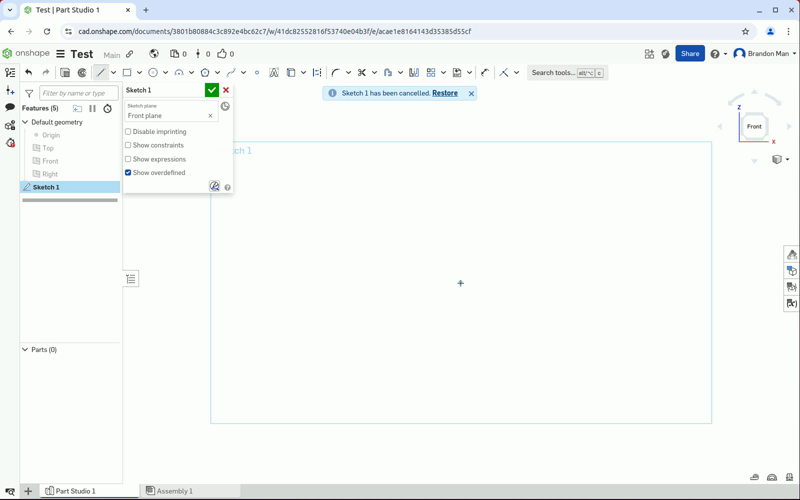
key_down(shift)
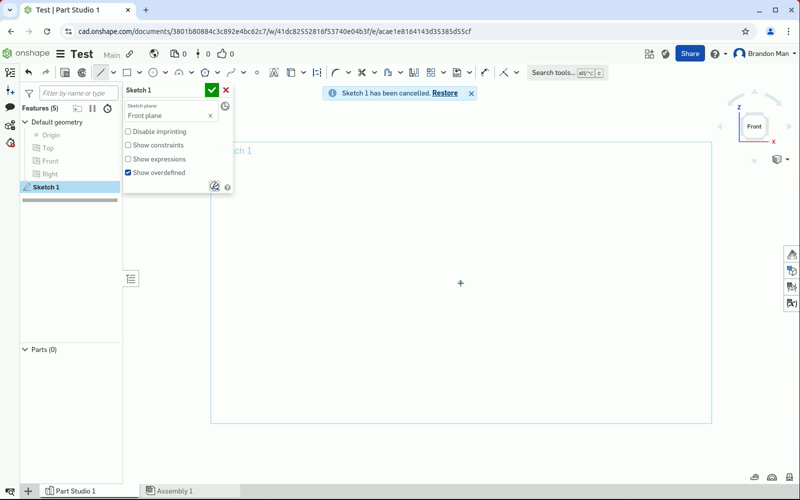
mouse_move(573, 282)
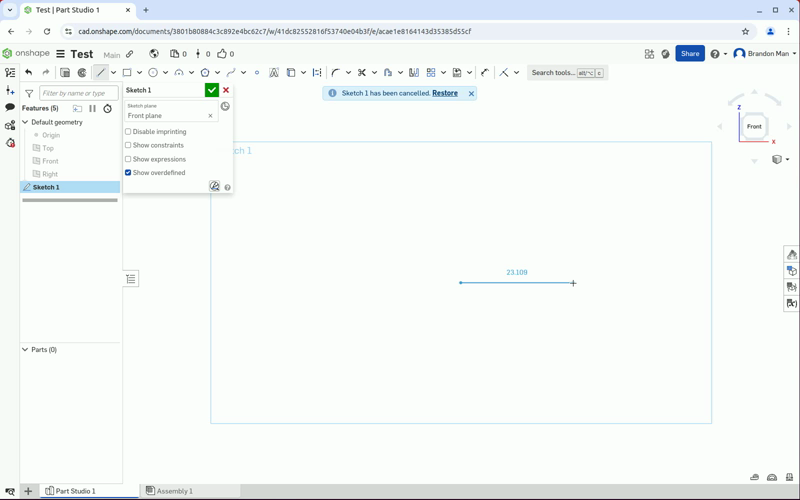
click(573, 282)
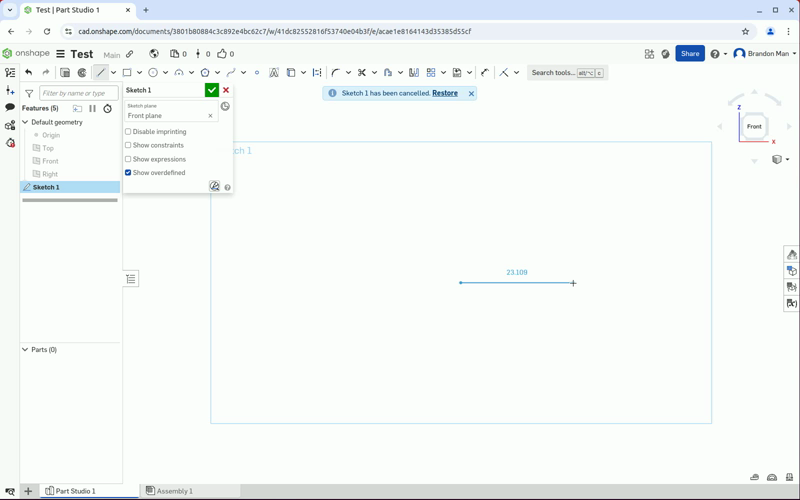
key_up(shift)
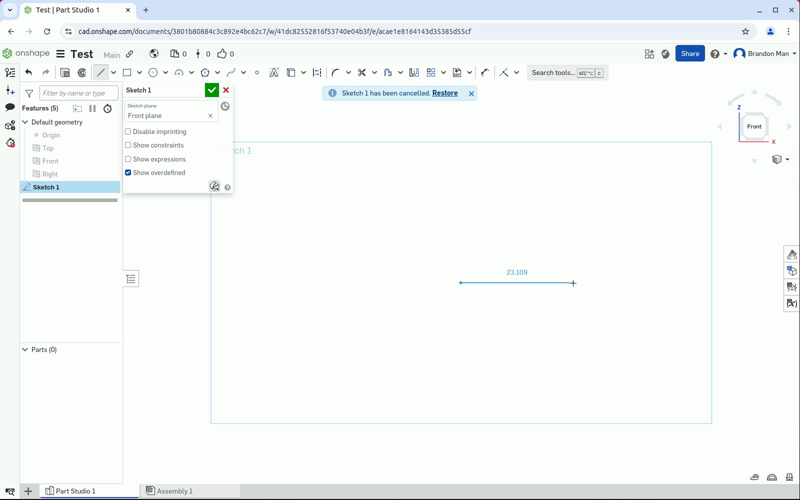
key_down(shift)
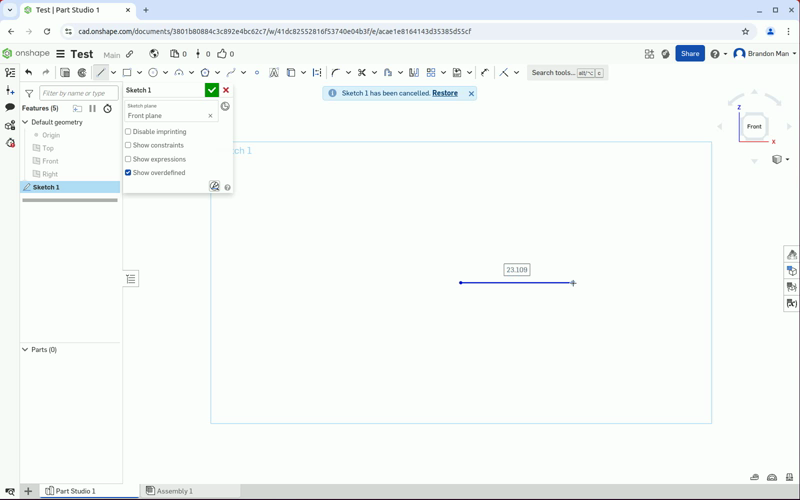
mouse_move(573, 189)
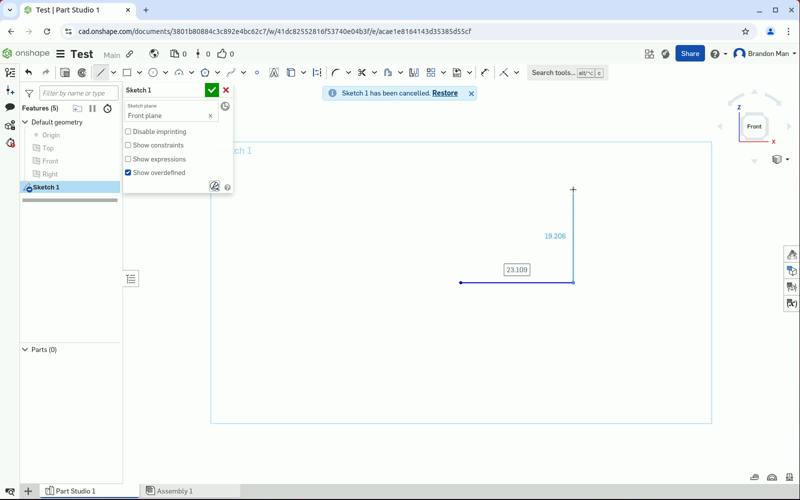
click(573, 189)
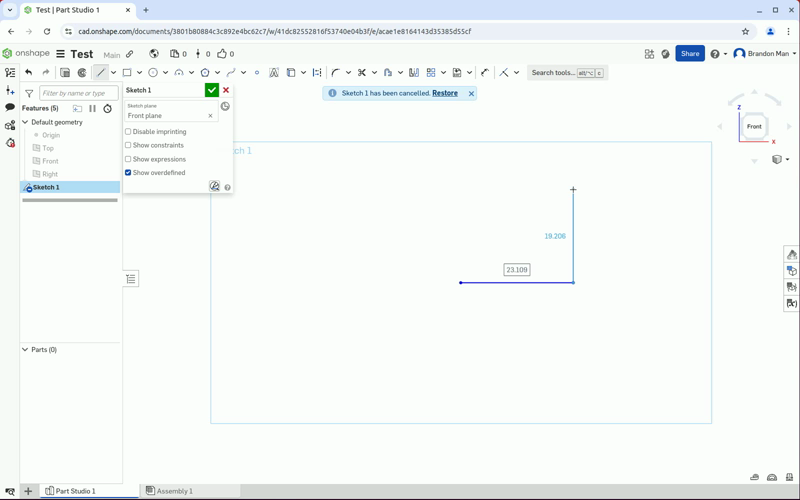
key_up(shift)
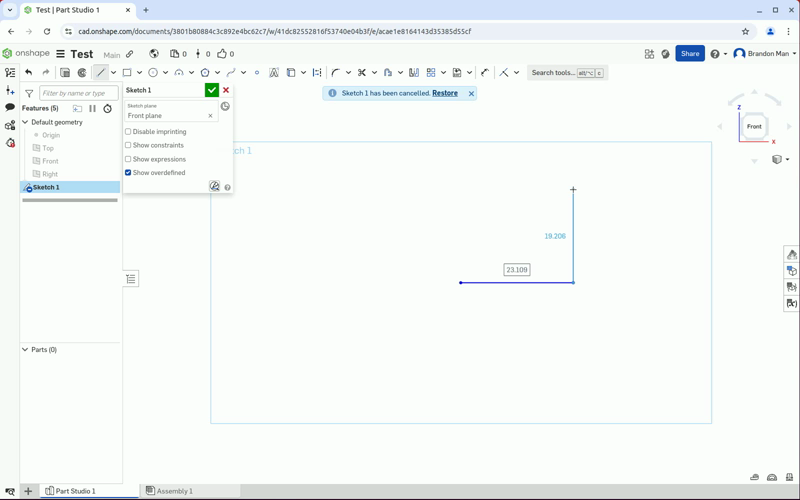
key_down(shift)
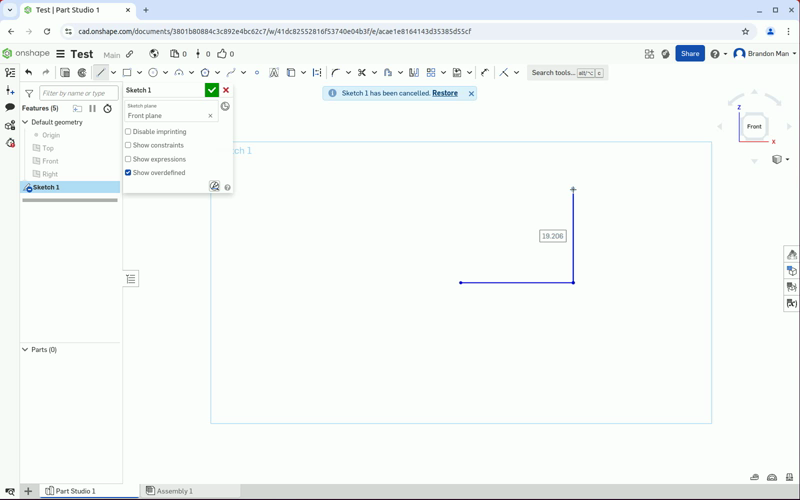
mouse_move(460, 189)
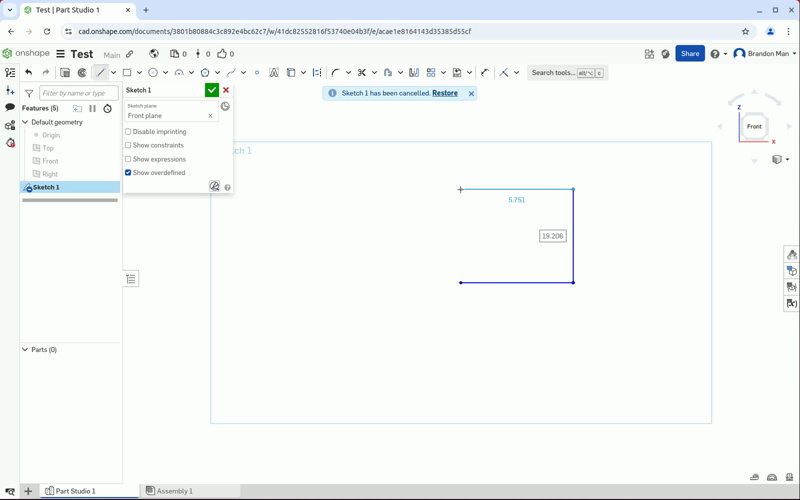
click(460, 189)
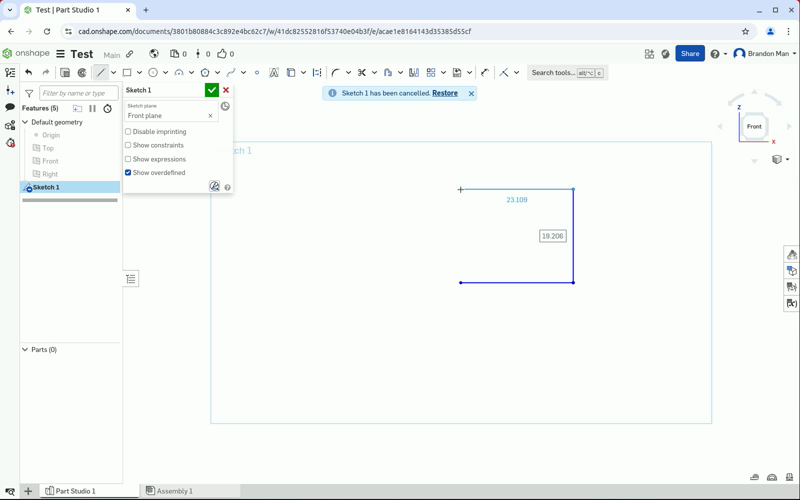
key_up(shift)
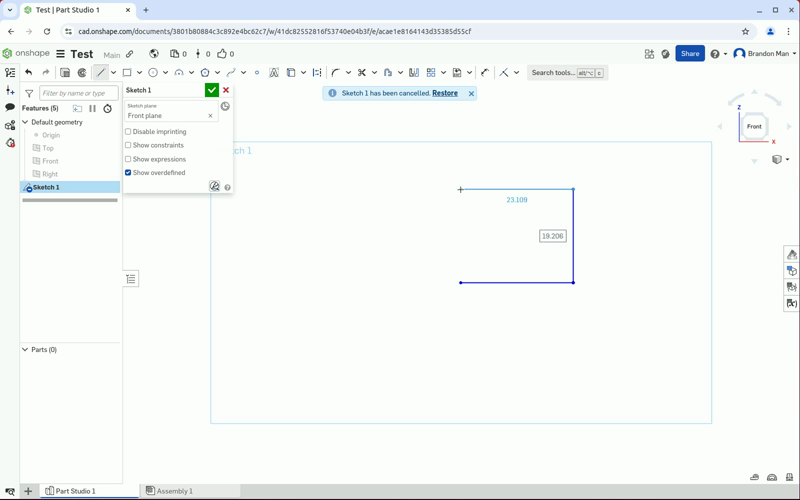
key_down(shift)
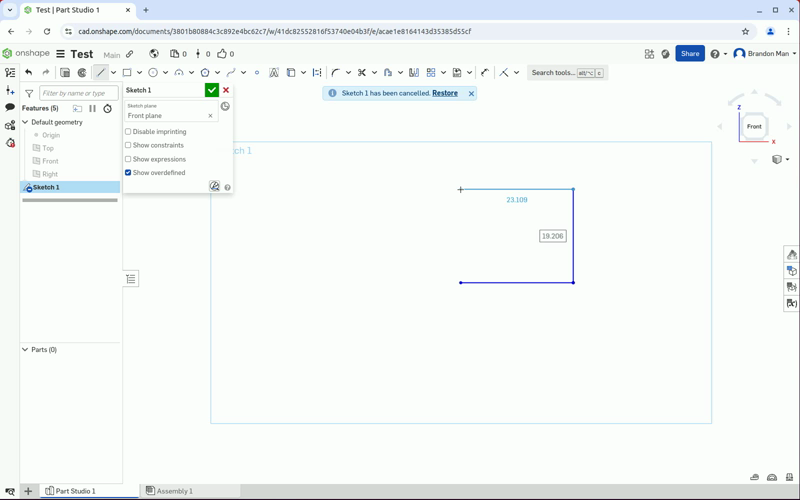
mouse_move(460, 282)
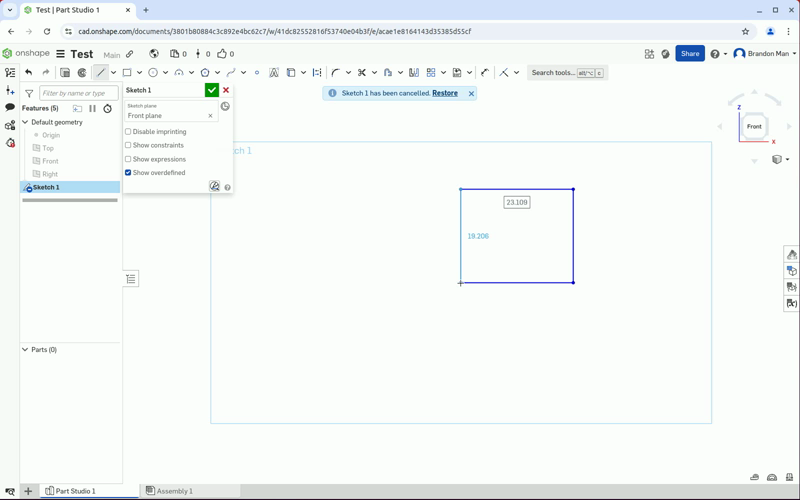
key_up(shift)
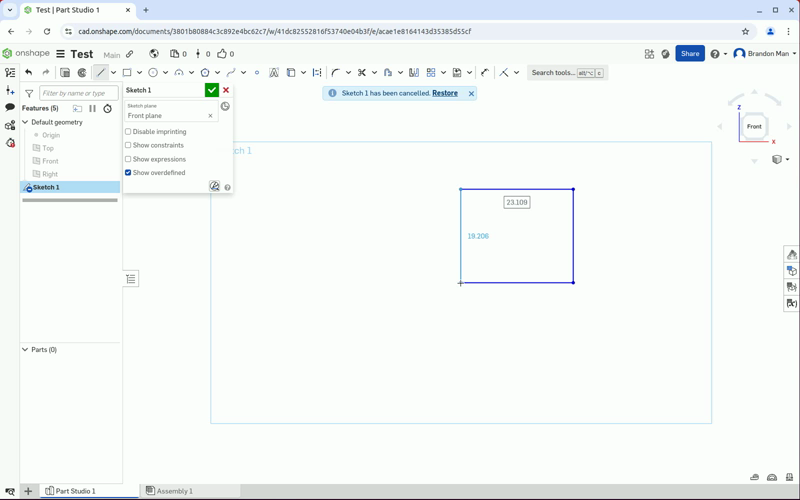
click(460, 282)
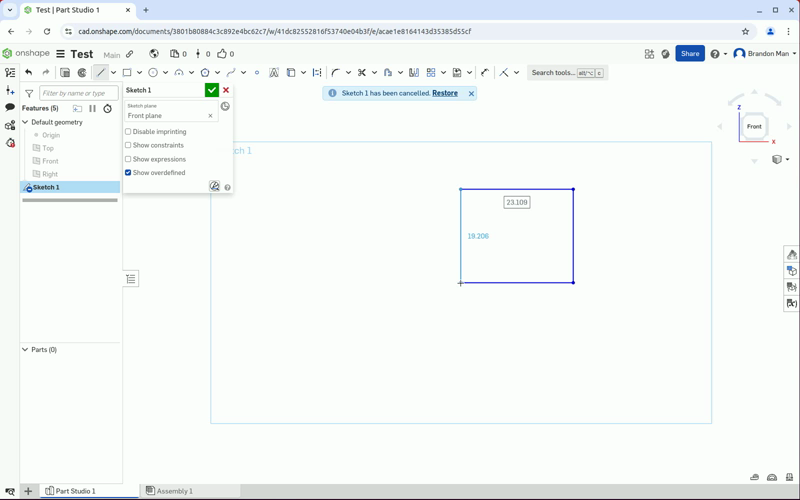
key(esc)
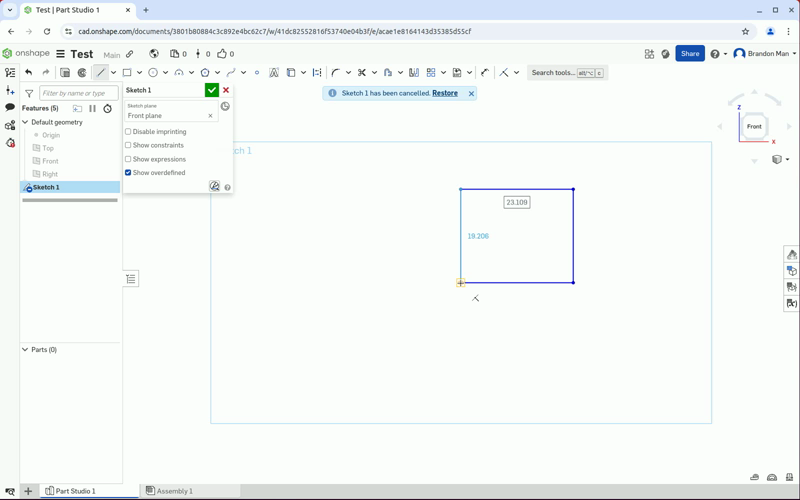
mouse_move(483, 266)
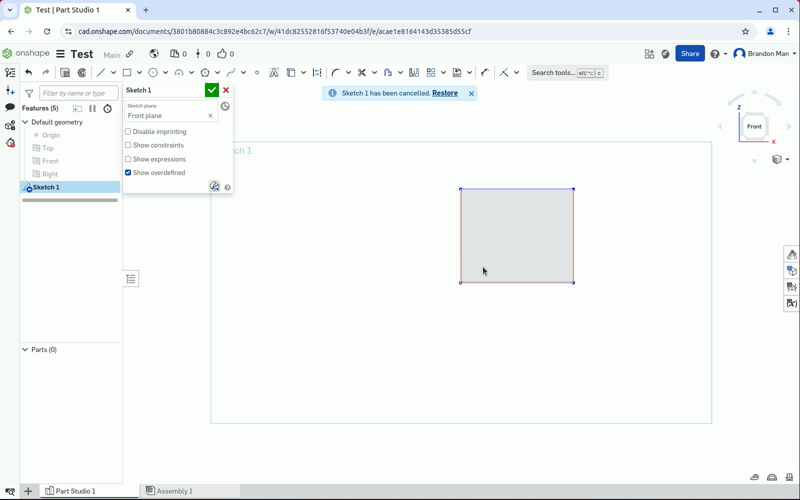
click(483, 266)
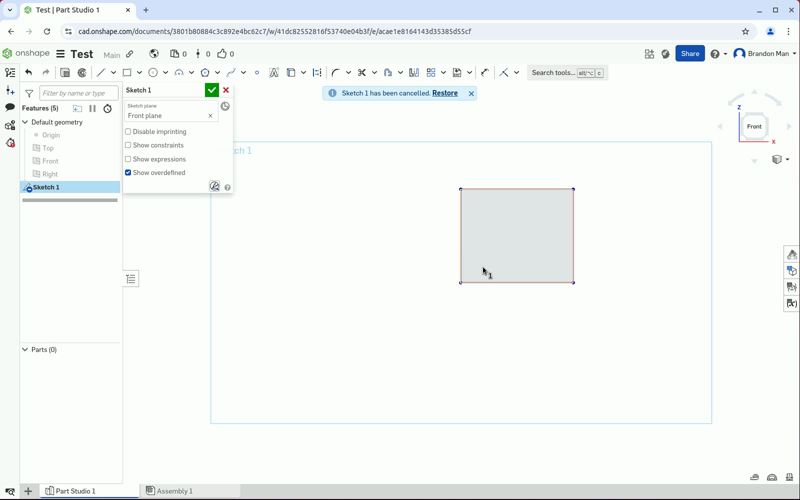
mouse_move(73, 352)
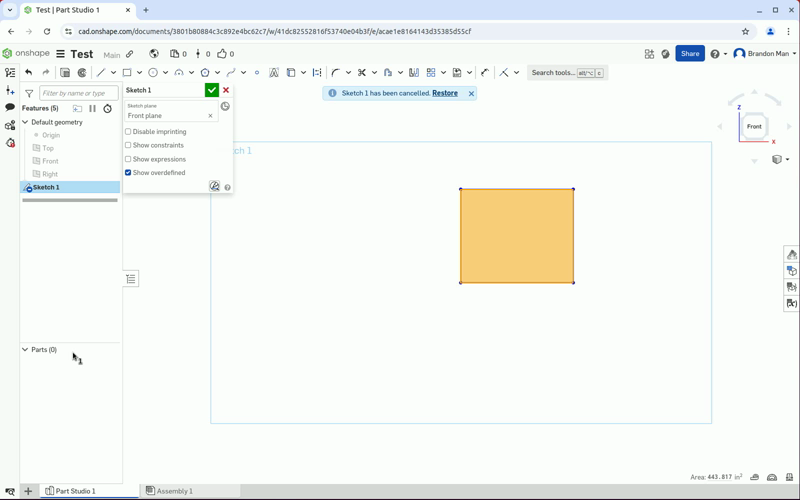
key(shift+y)
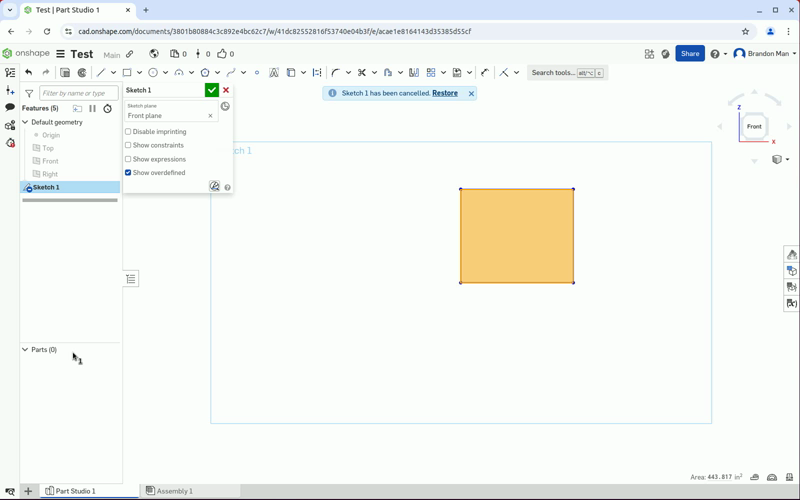
key(shift+e)
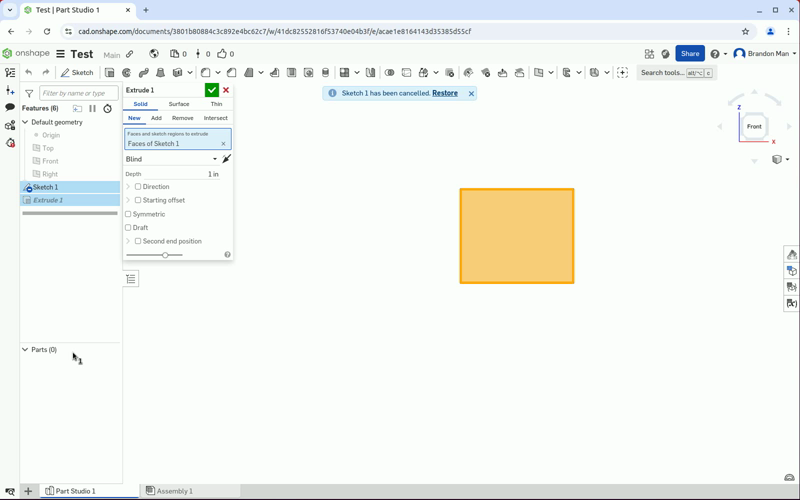
mouse_move(143, 106)
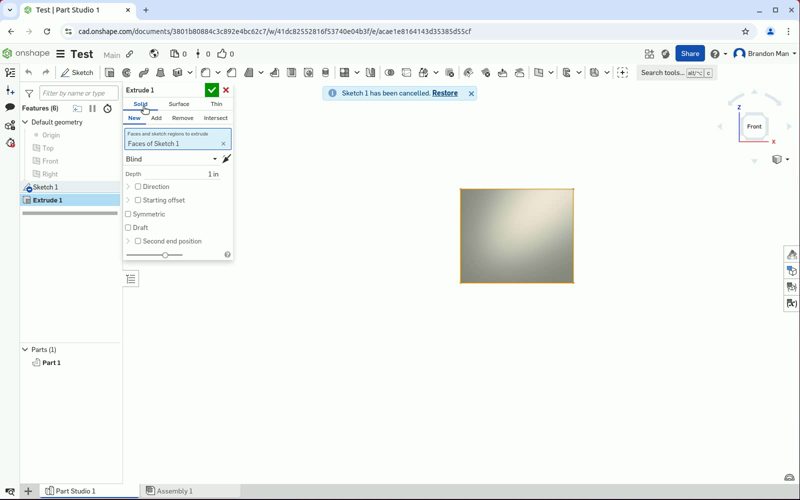
click(143, 106)
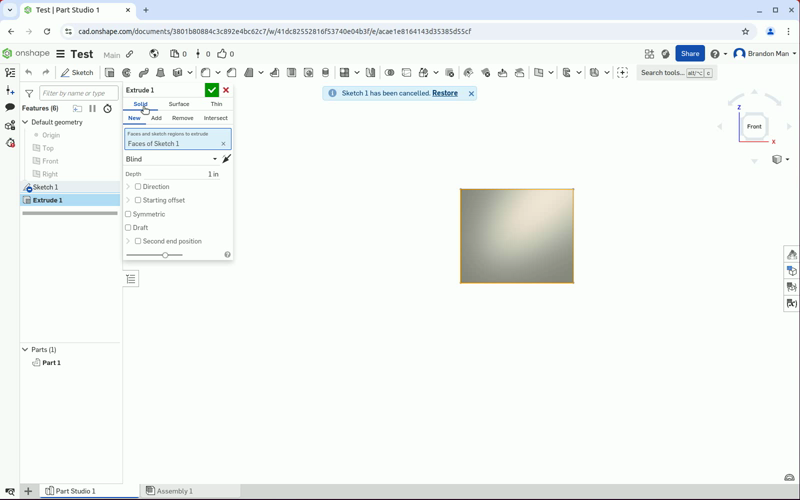
mouse_move(137, 120)
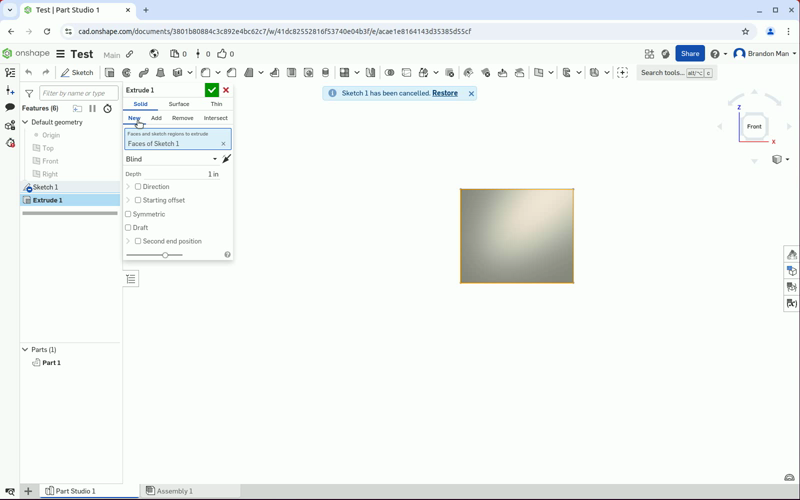
click(137, 120)
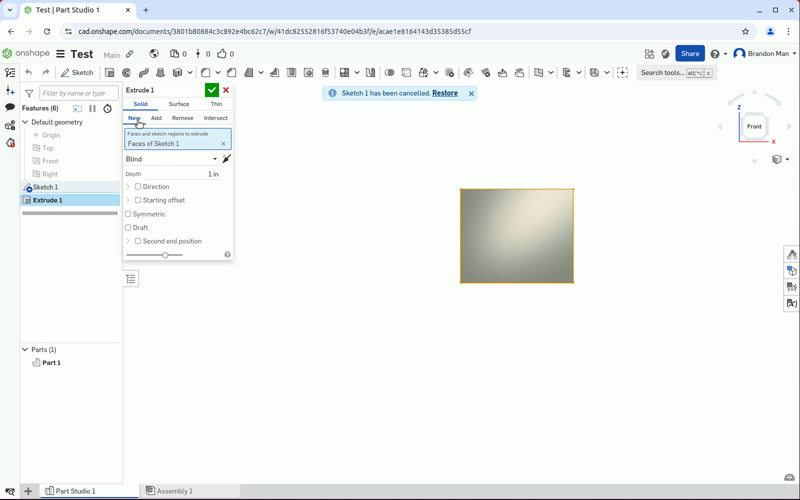
key(tab, 4)
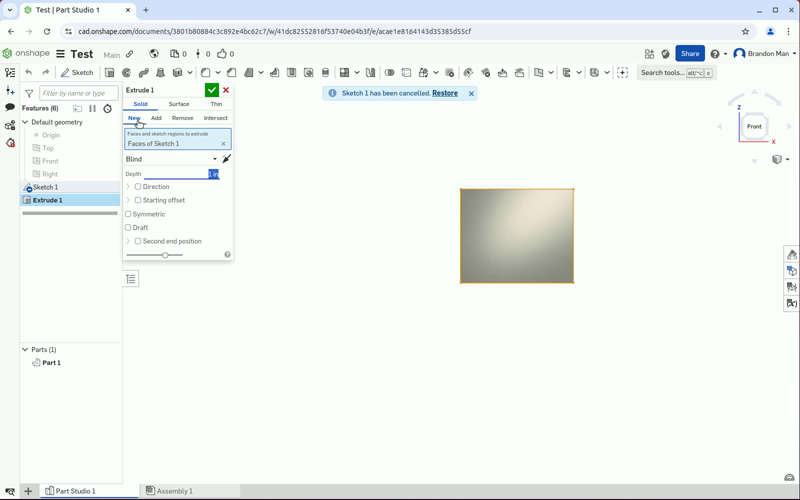
text(15.405)
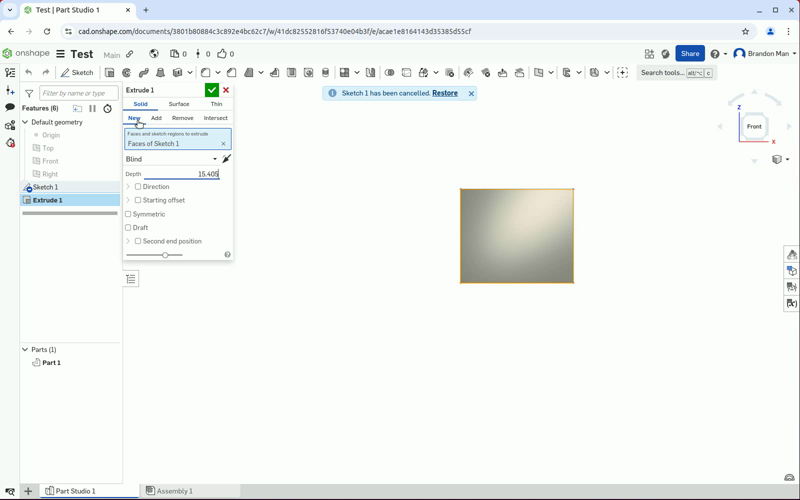
key(enter)
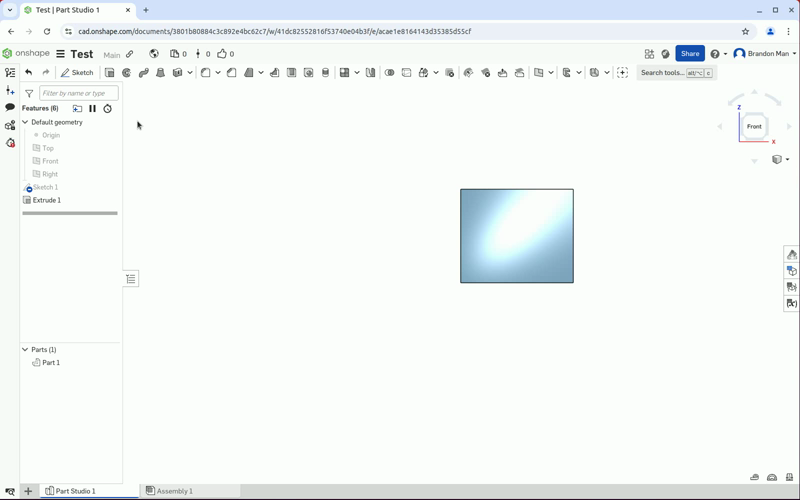
key(shift+h)
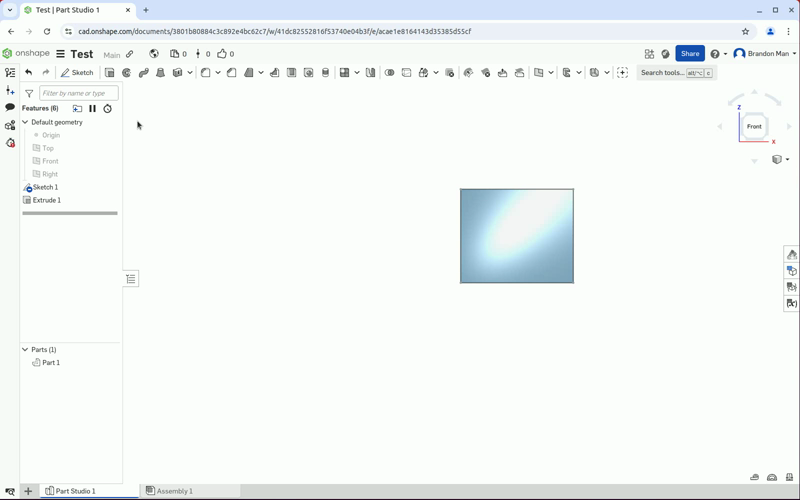
key(shift+h)
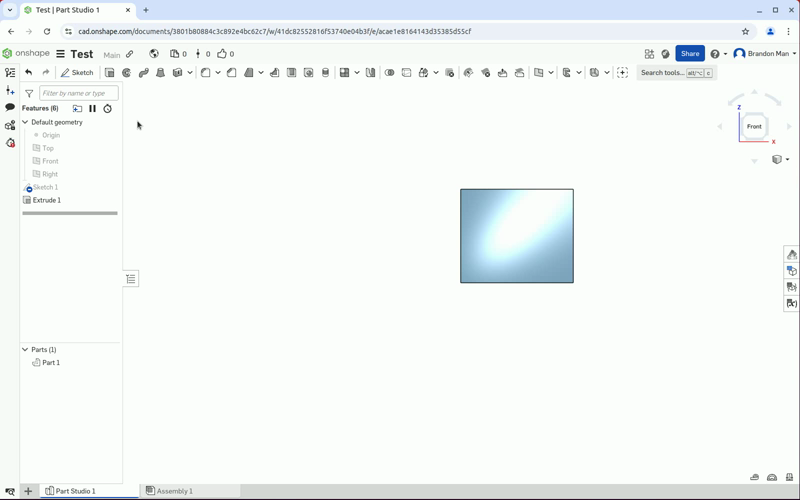
mouse_move(73, 189)
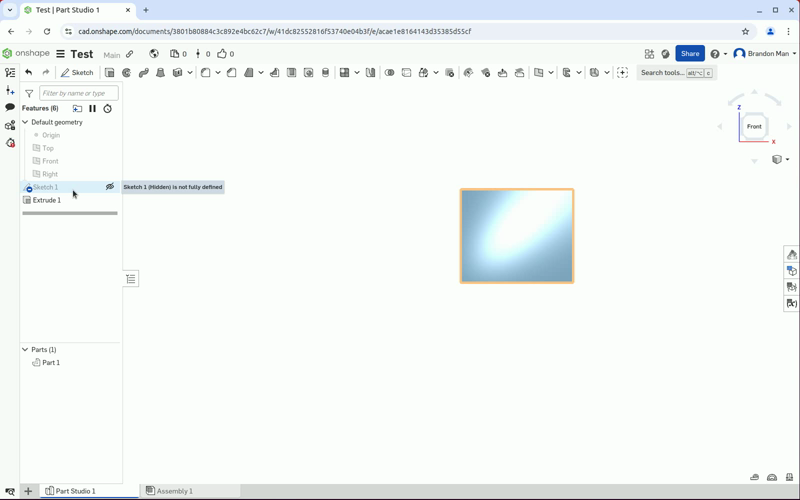
click(73, 189)
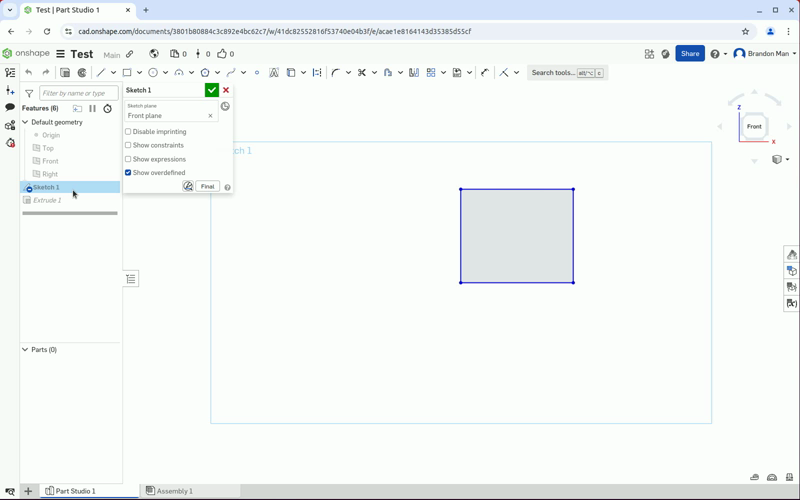
mouse_move(229, 92)
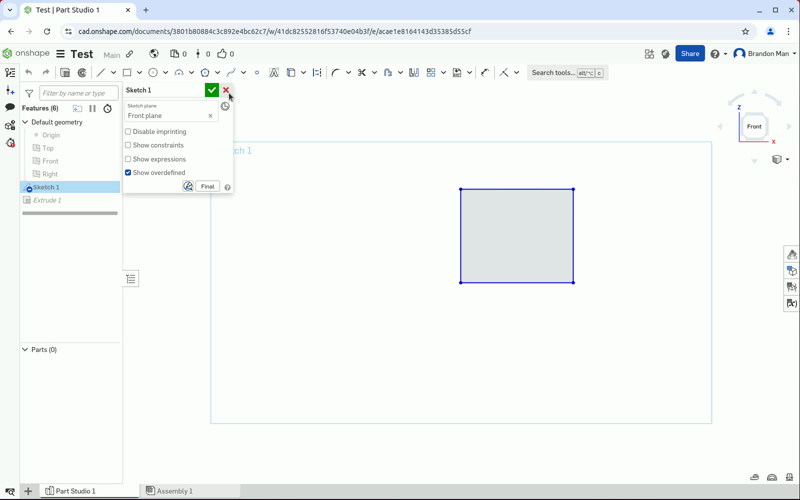
click(229, 92)
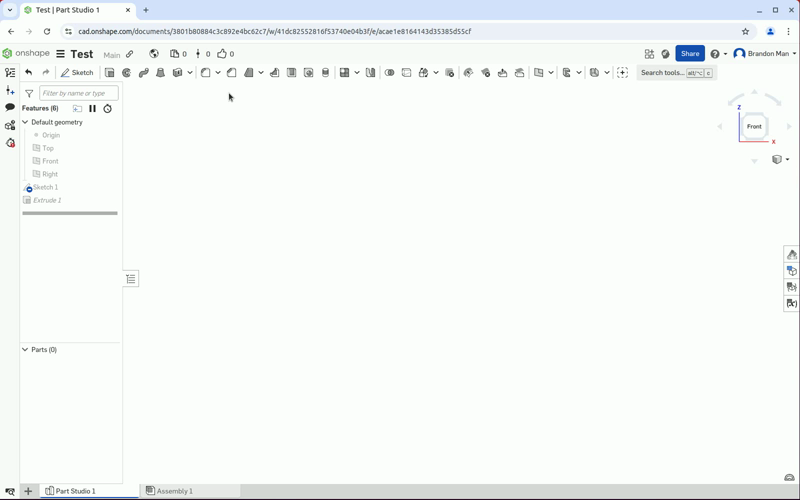
mouse_move(73, 352)
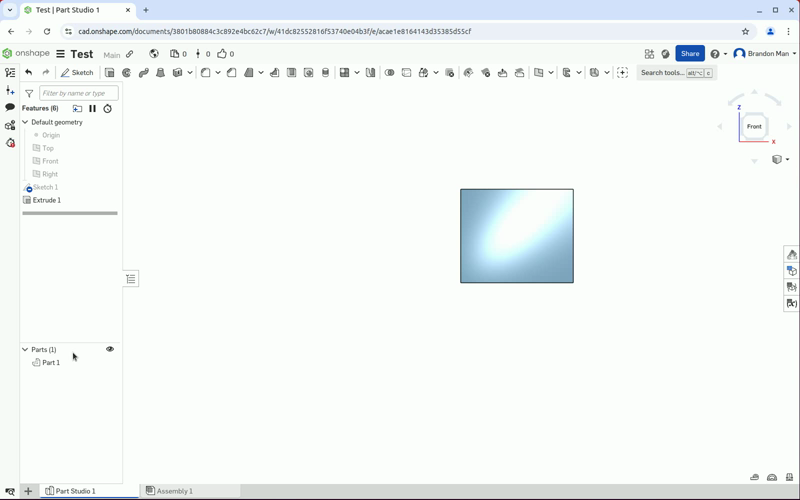
key(y)
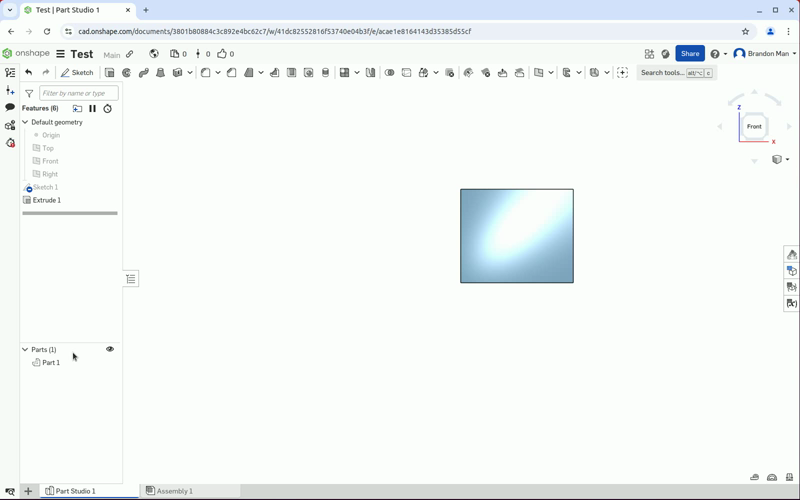
key(shift+p)
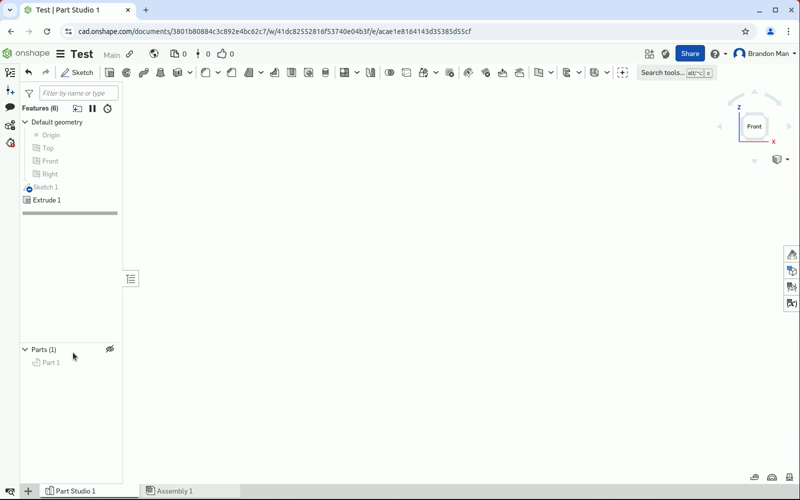
key(space)
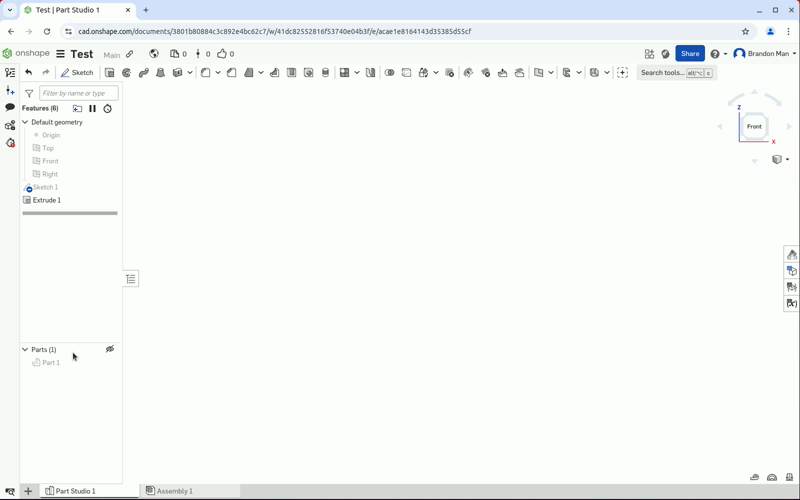
key_down(shift)
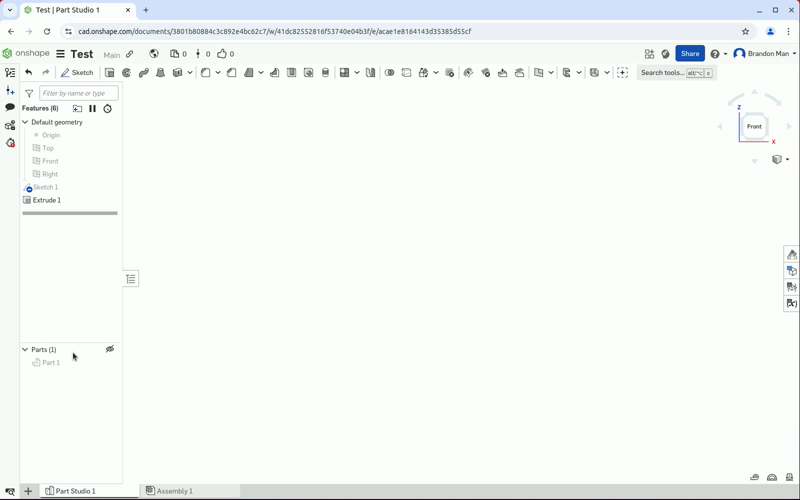
key(left)
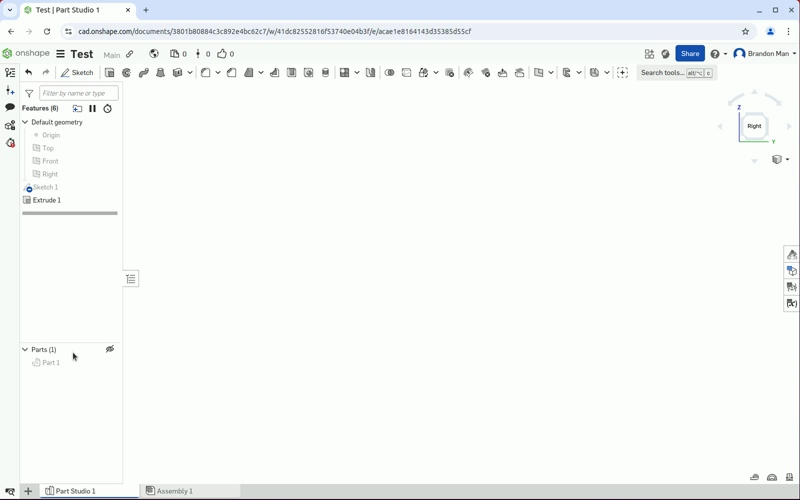
key_up(shift)
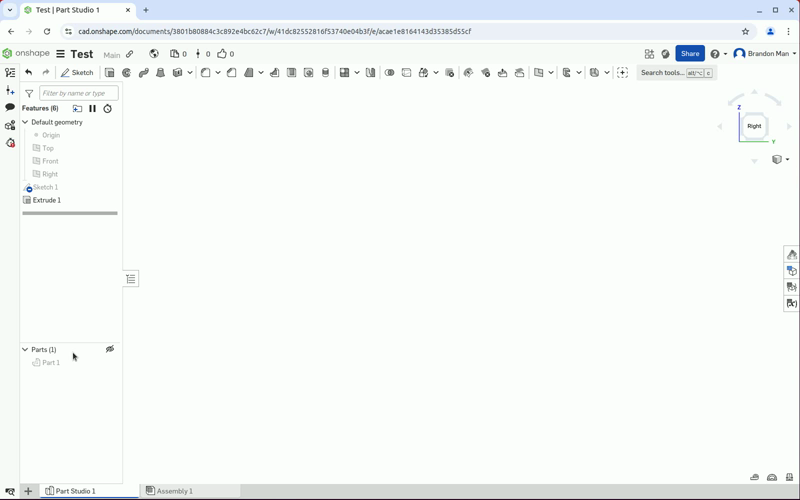
mouse_move(73, 352)
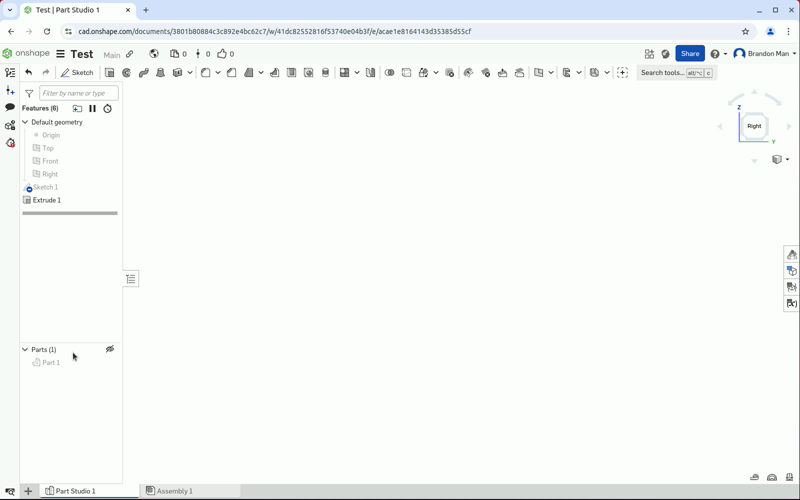
key(shift+y)
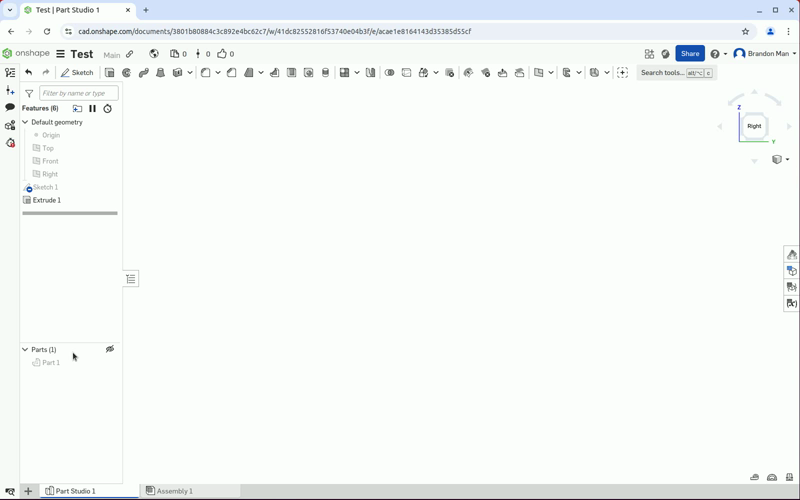
key(shift+s)
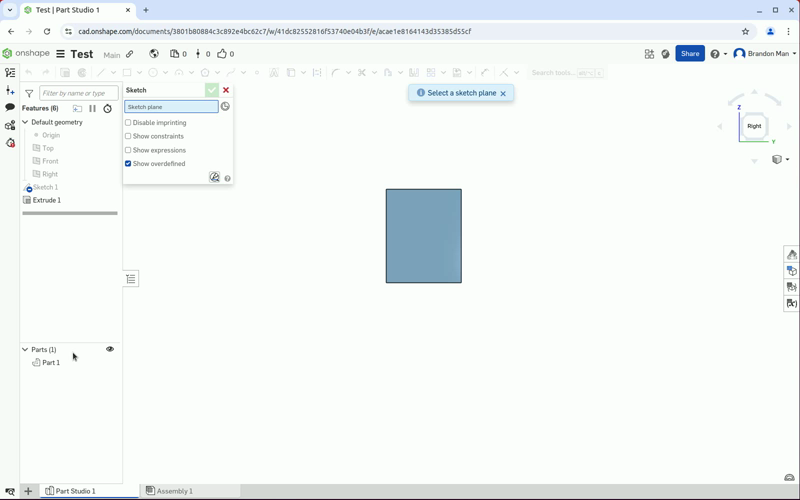
mouse_move(73, 176)
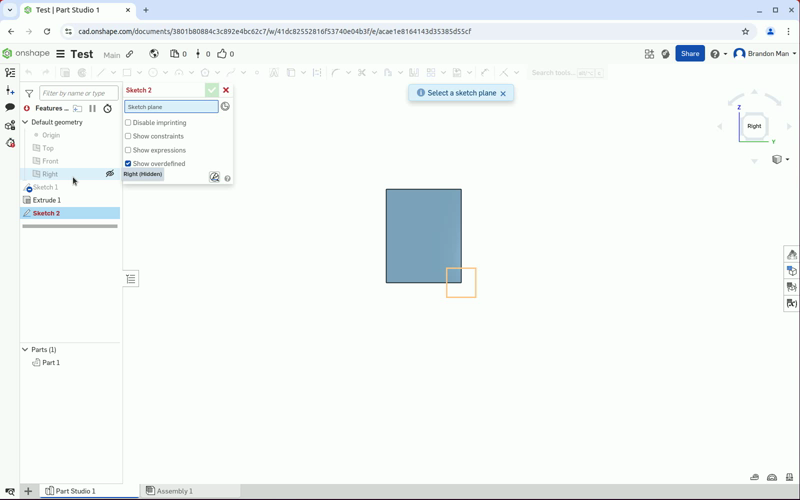
click(73, 176)
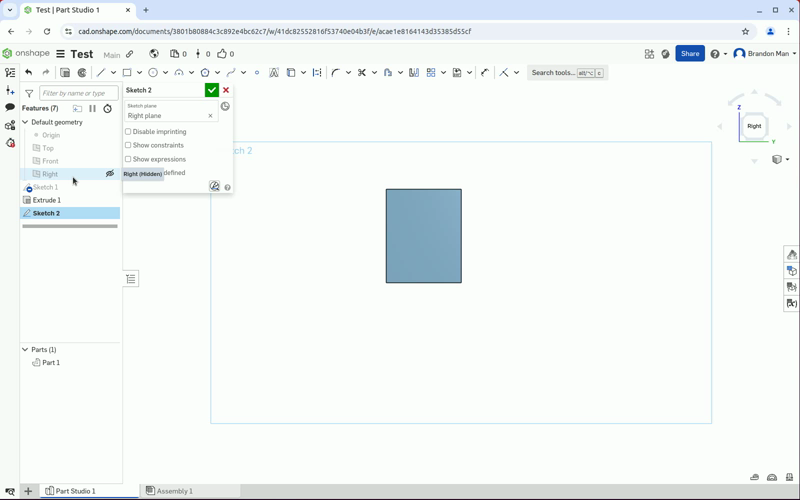
mouse_move(73, 352)
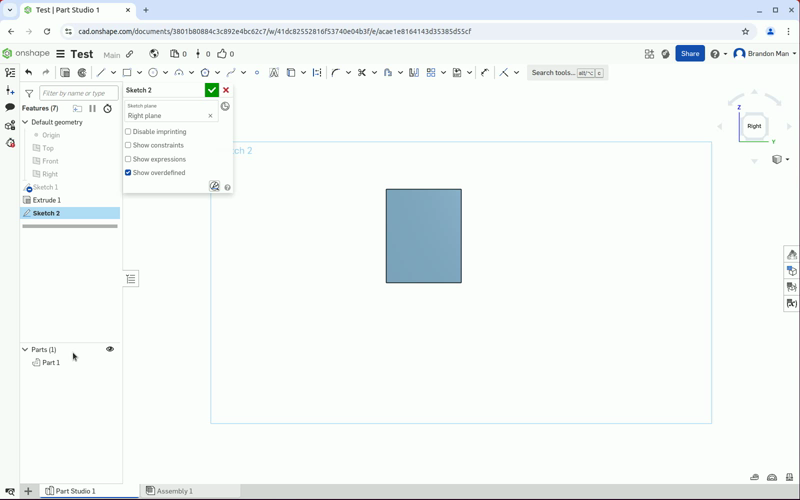
key(y)
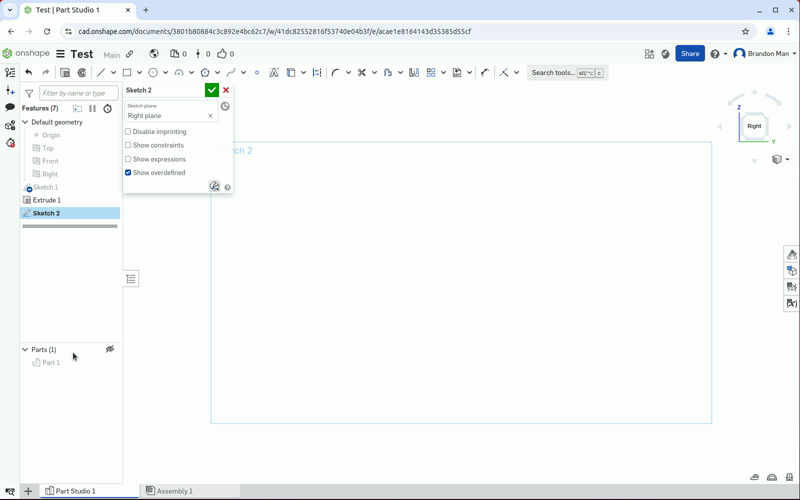
key(l)
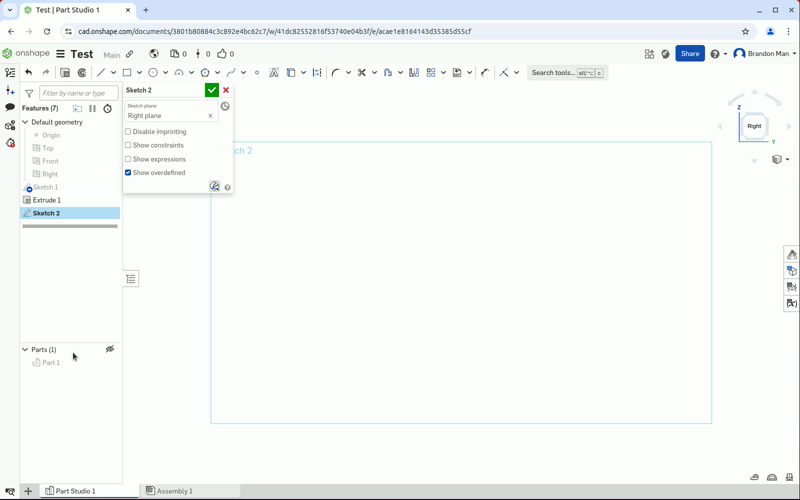
key_down(shift)
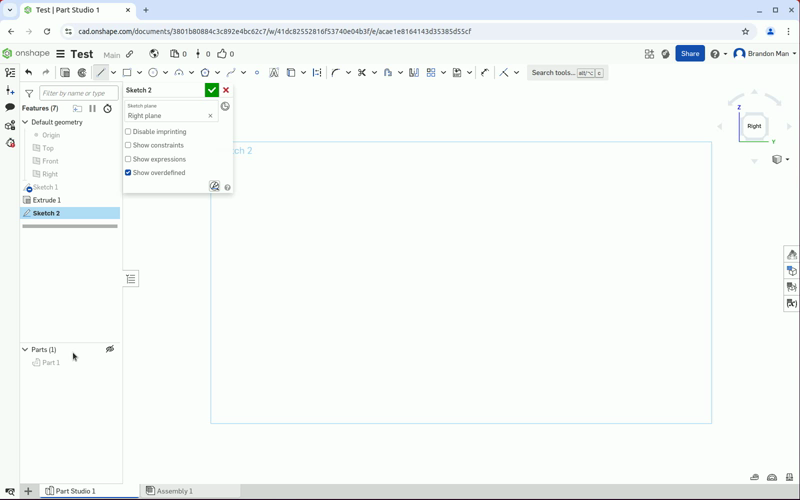
mouse_move(385, 264)
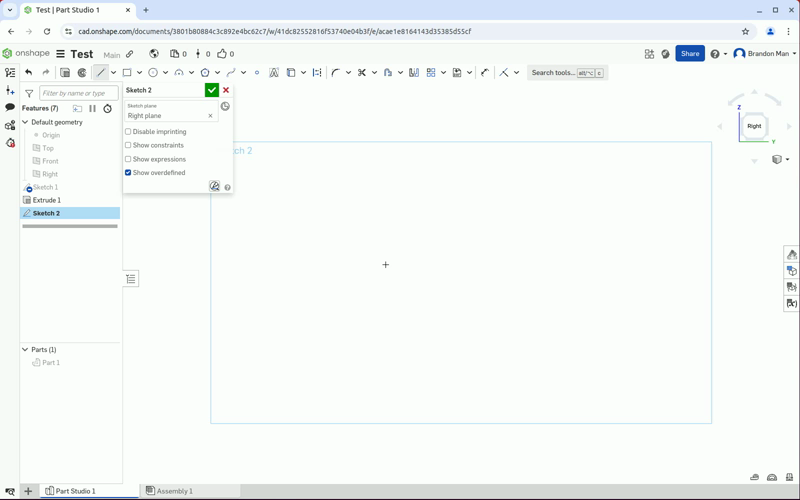
click(385, 264)
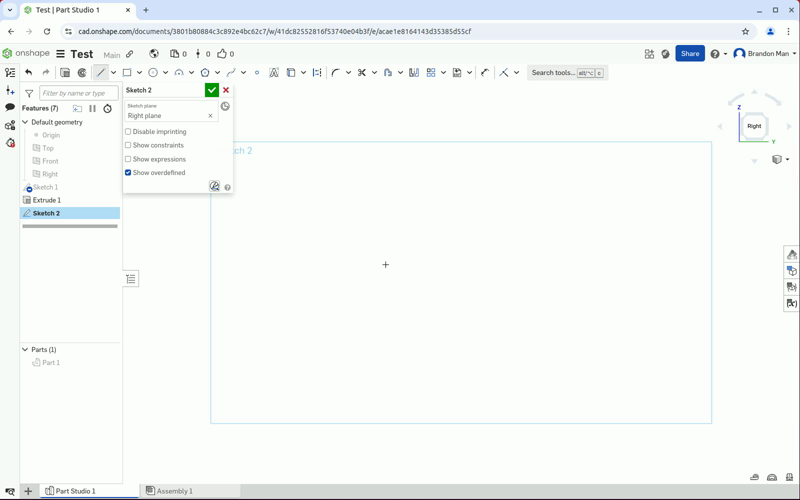
key_up(shift)
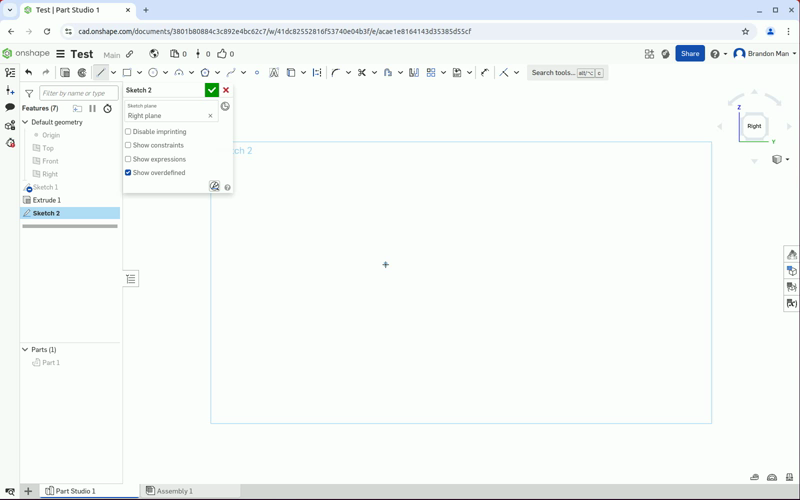
key_down(shift)
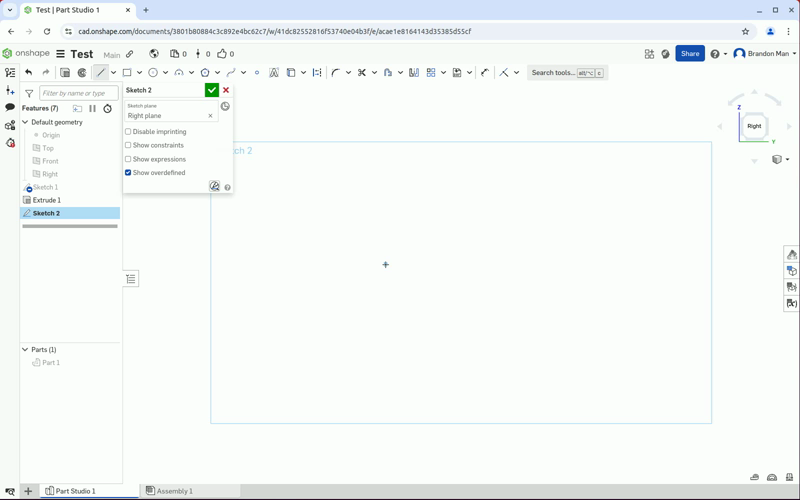
mouse_move(442, 188)
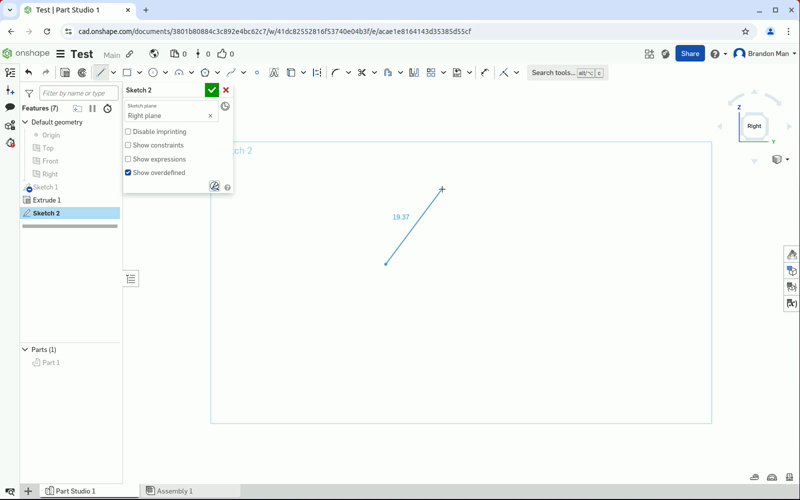
click(442, 188)
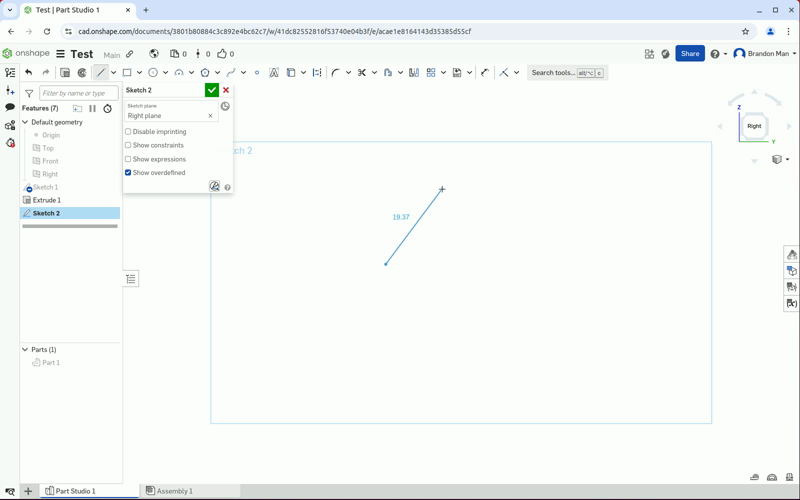
key_up(shift)
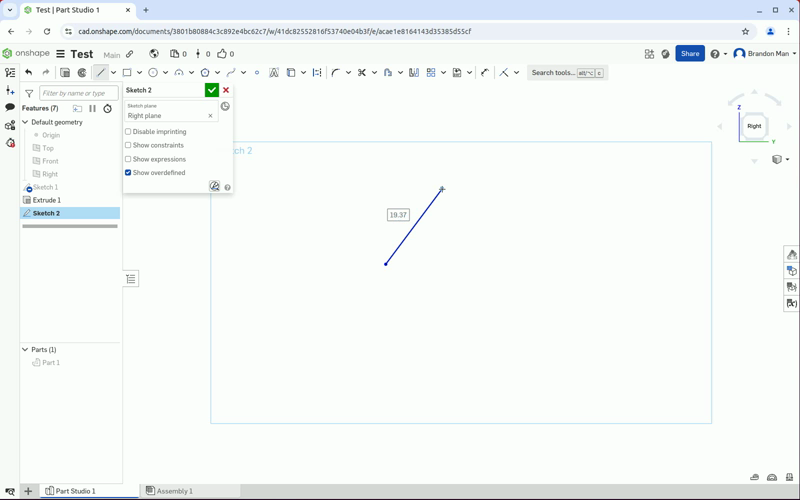
key_down(shift)
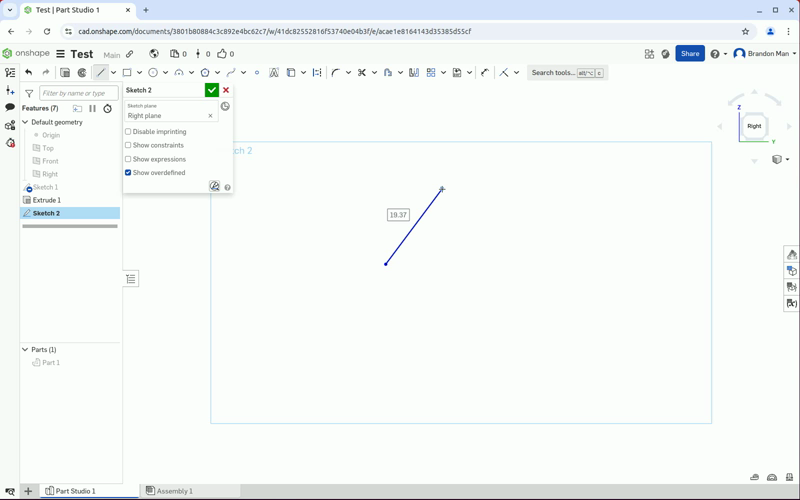
mouse_move(472, 188)
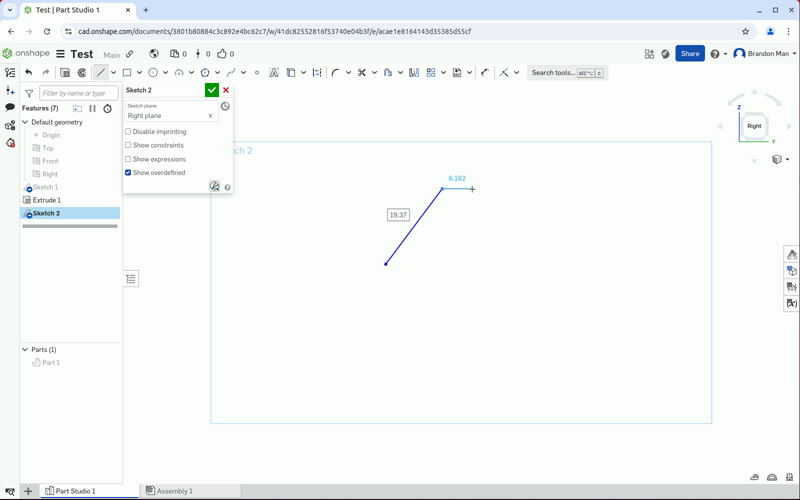
mouse_move(385, 188)
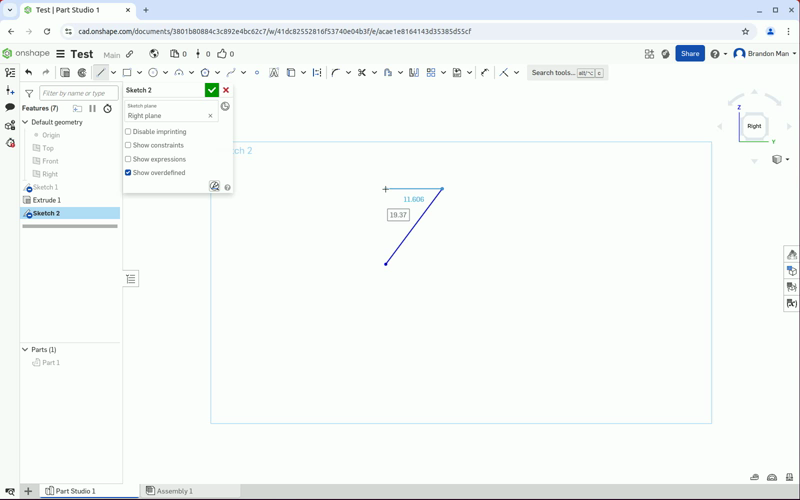
click(385, 188)
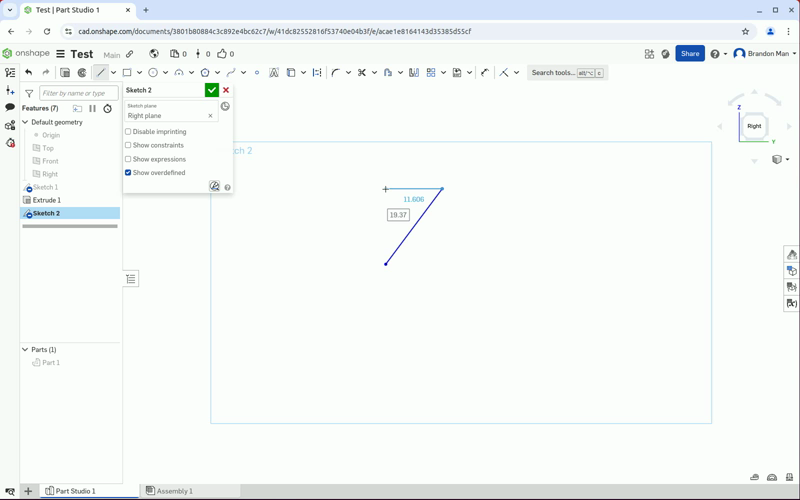
key_up(shift)
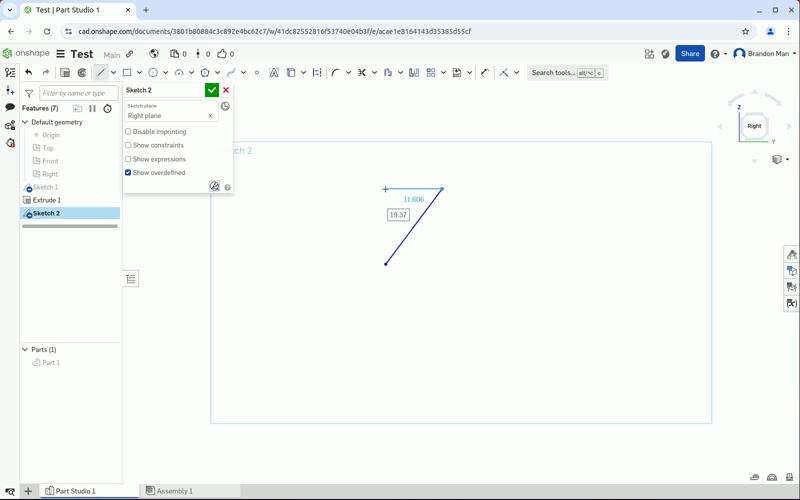
key_down(shift)
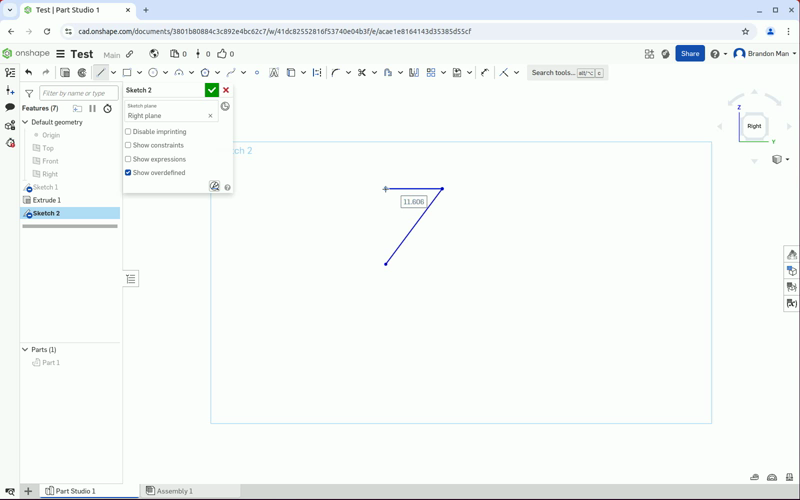
mouse_move(385, 264)
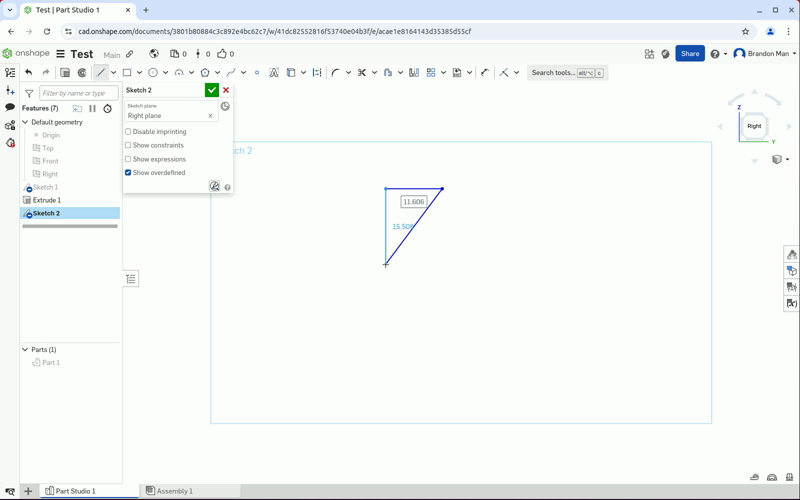
key_up(shift)
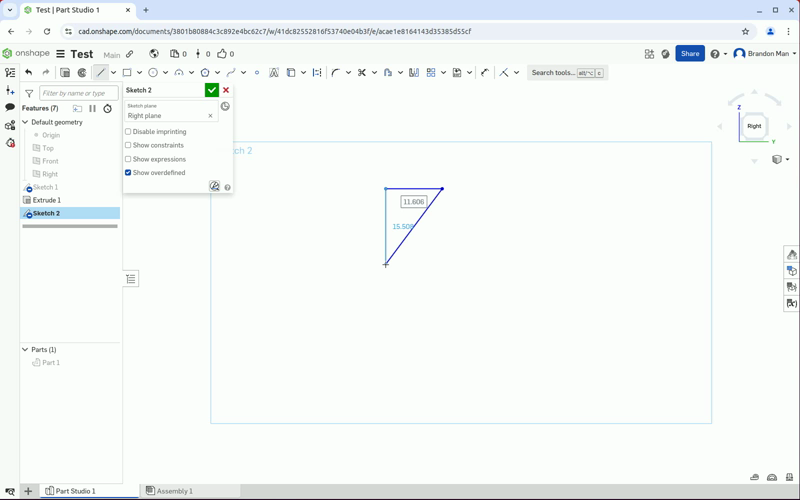
click(385, 264)
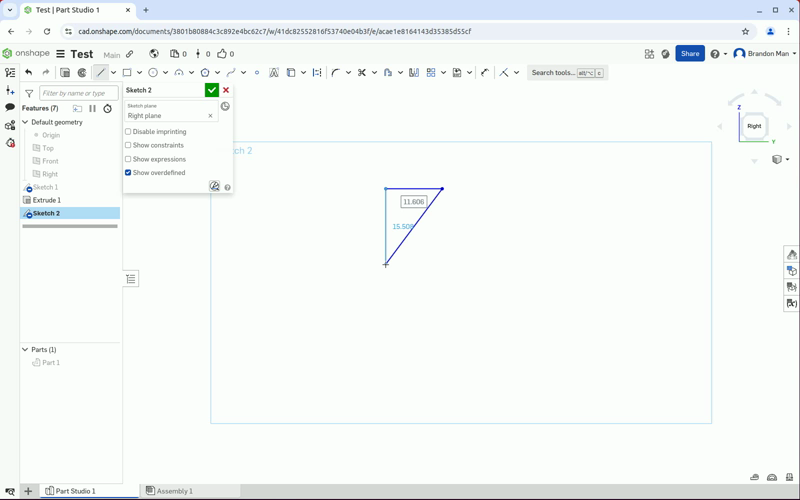
key(esc)
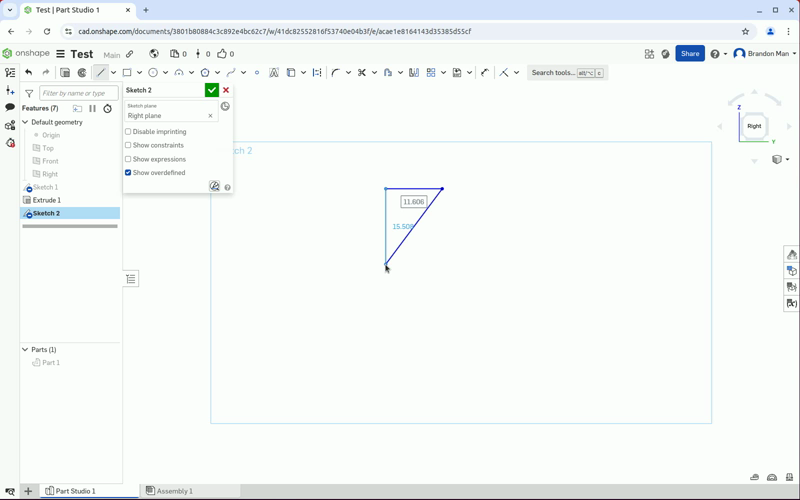
mouse_move(404, 236)
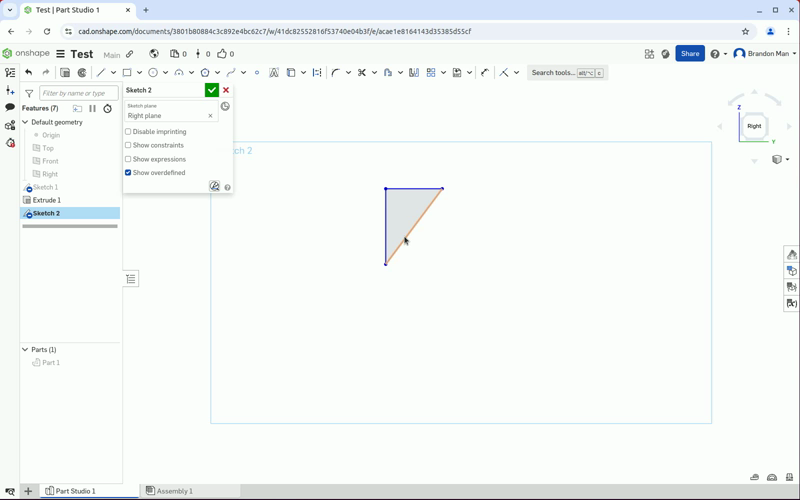
click(404, 236)
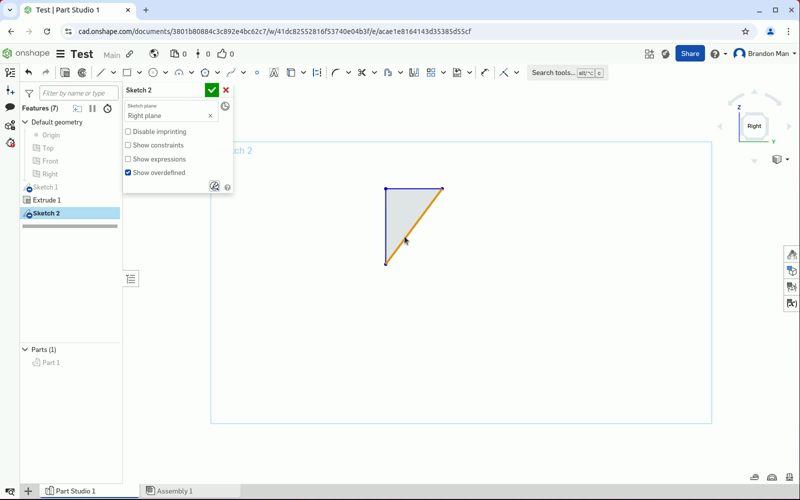
mouse_move(73, 352)
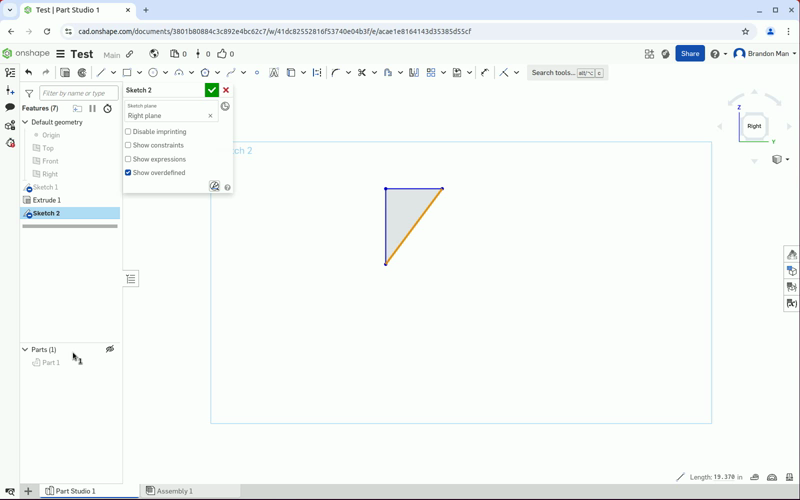
key(shift+y)
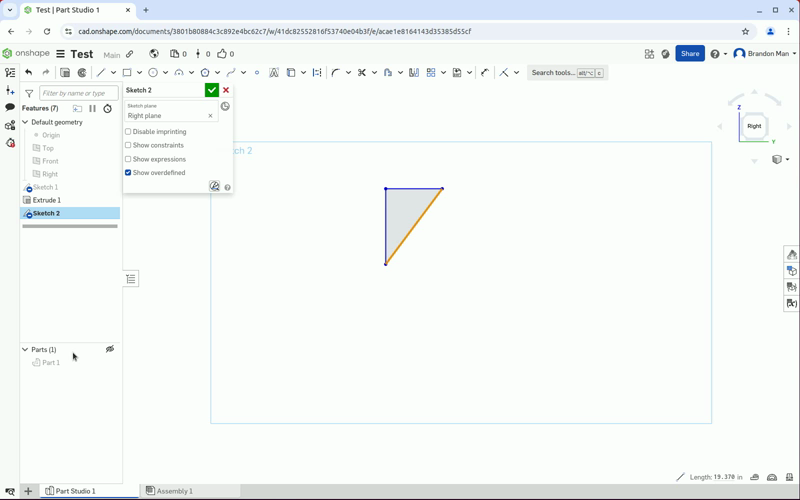
key(shift+e)
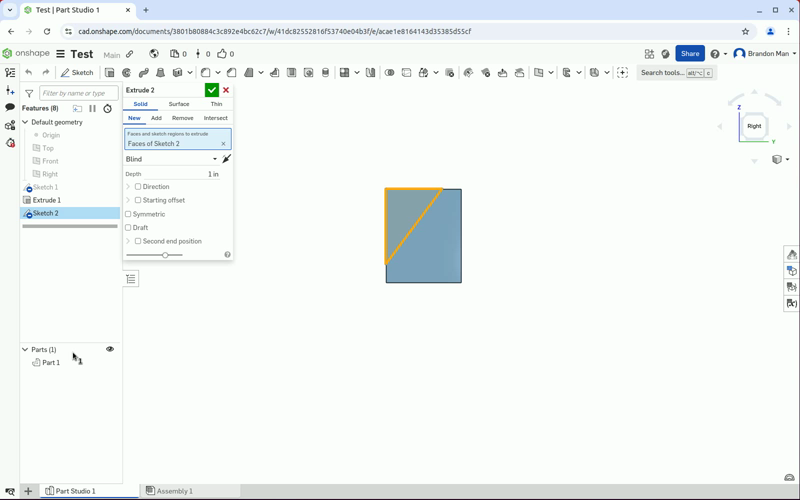
mouse_move(143, 106)
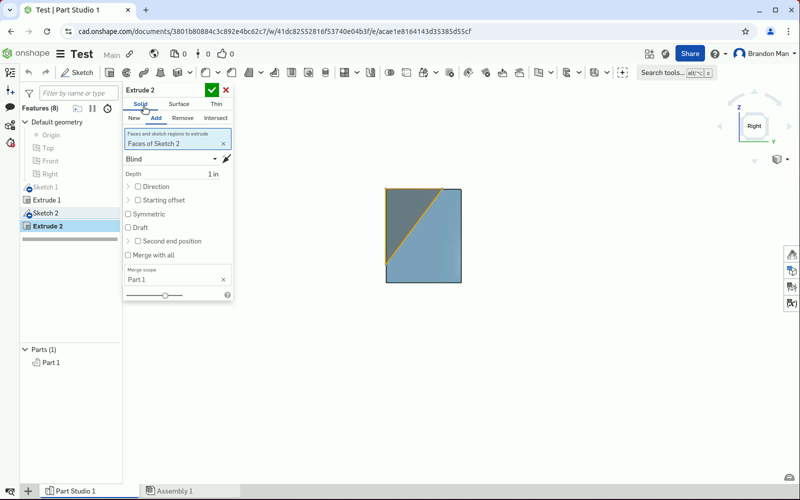
click(143, 106)
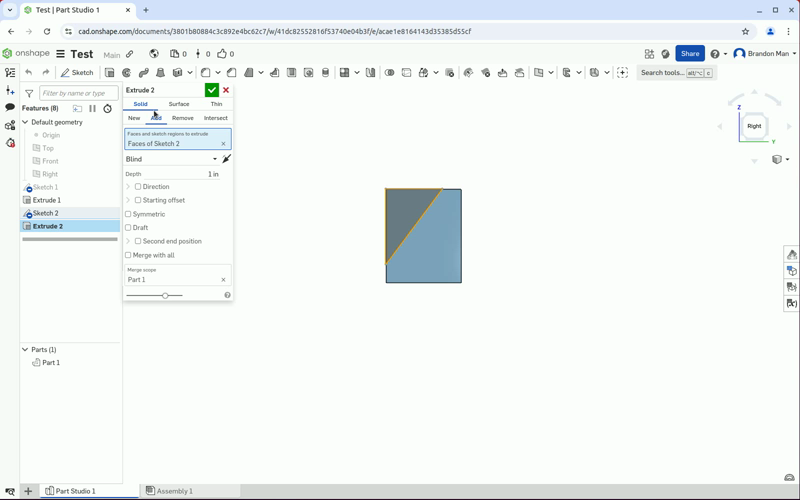
mouse_move(186, 120)
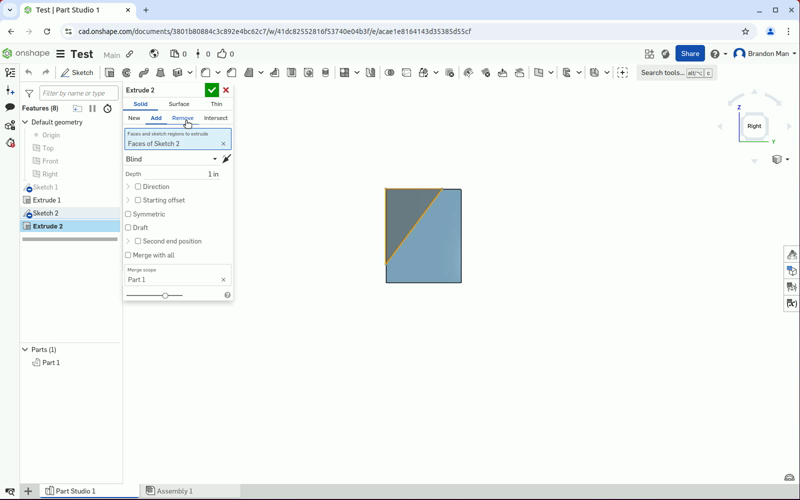
click(186, 120)
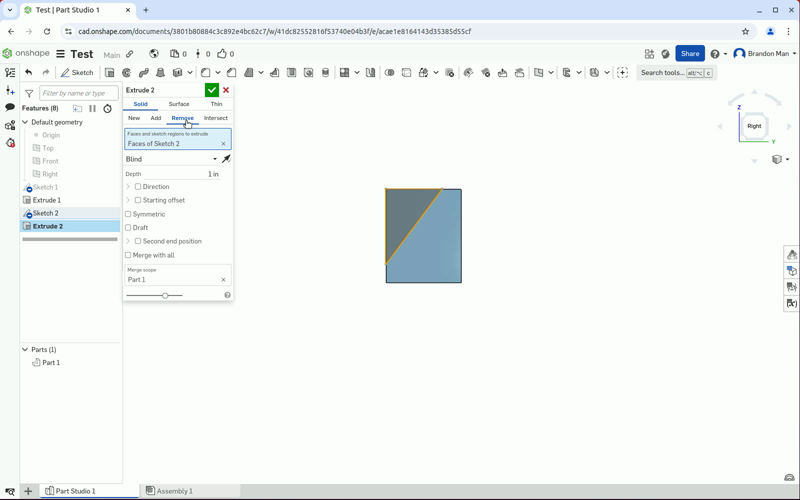
key(tab, 4)
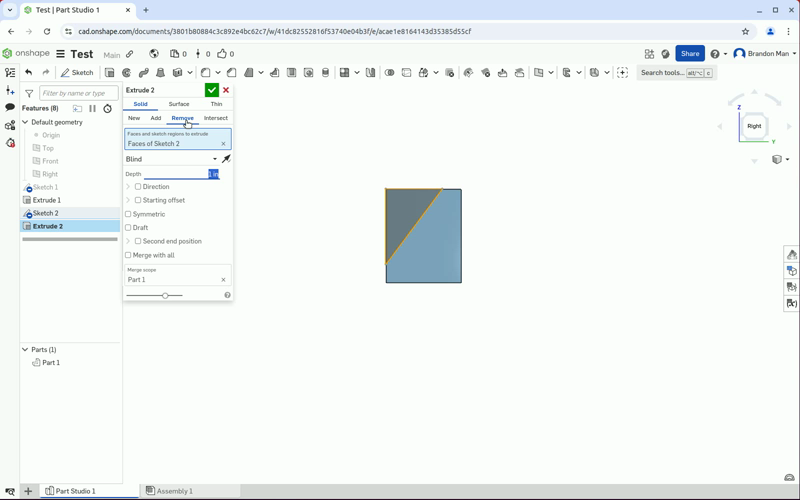
text(15.405)
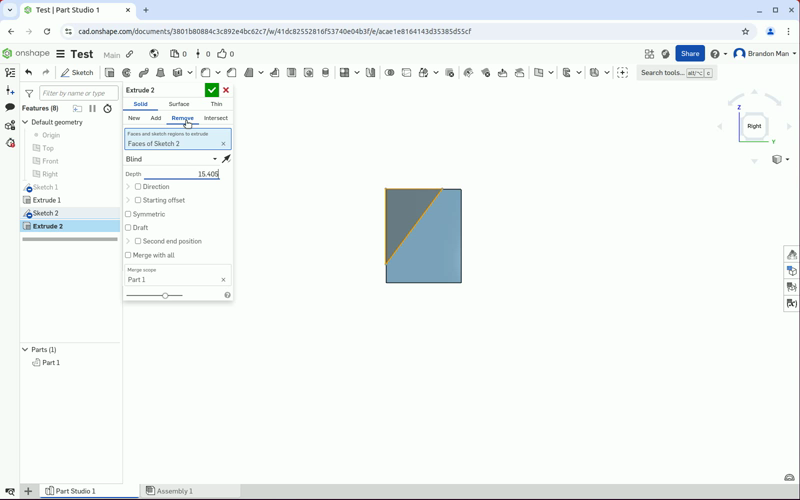
key(tab, 6)
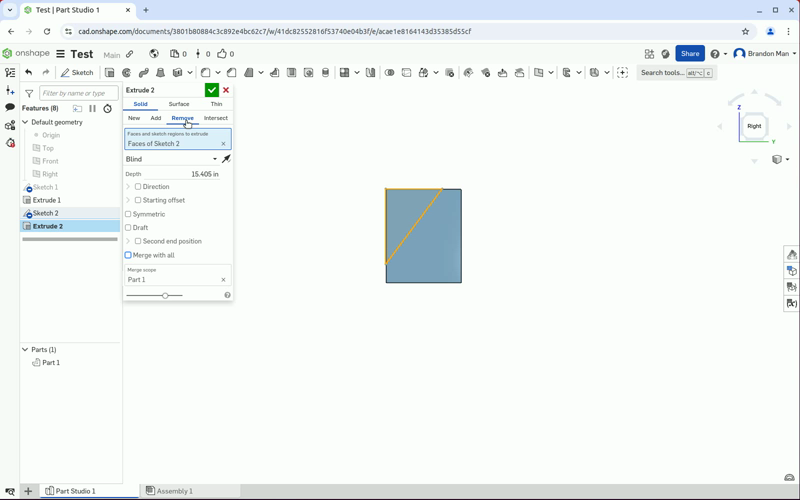
key(space)
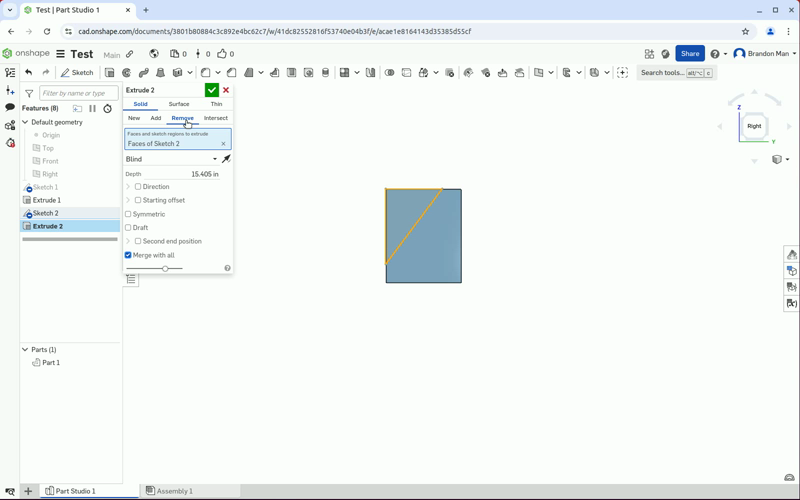
key(enter)
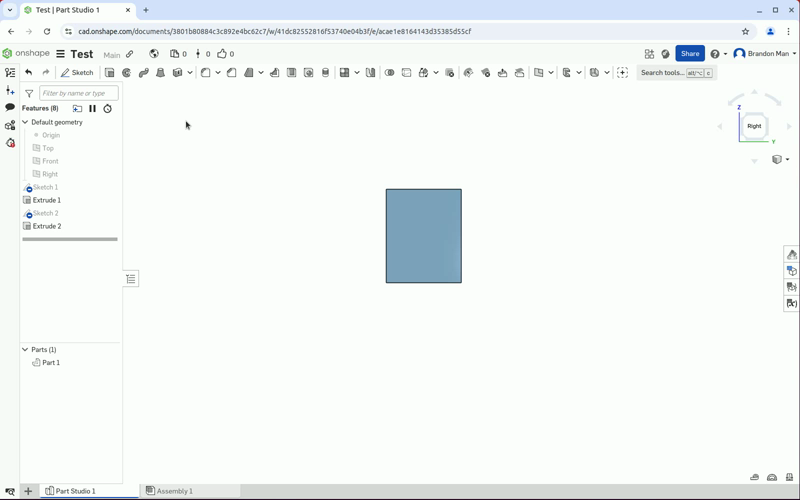
key(shift+h)
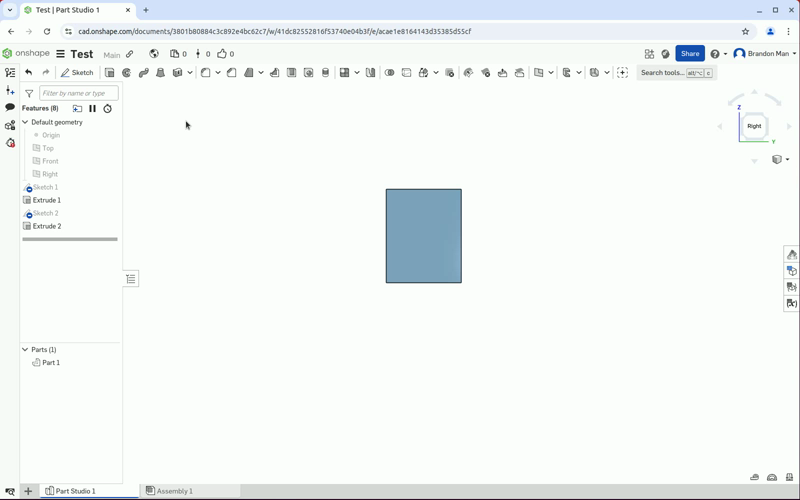
key(shift+h)
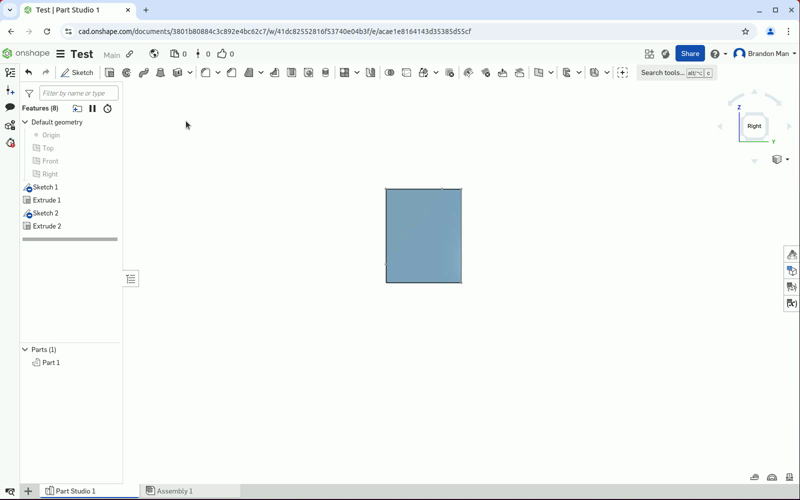
key(shift+7)
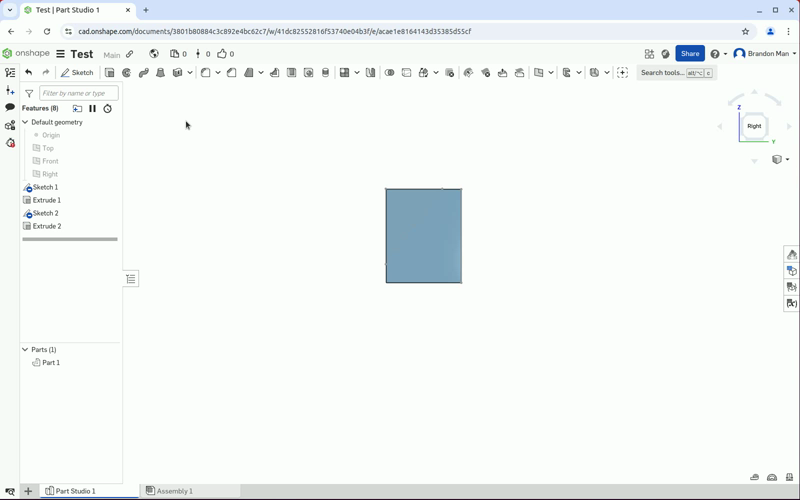
key(right, 2)
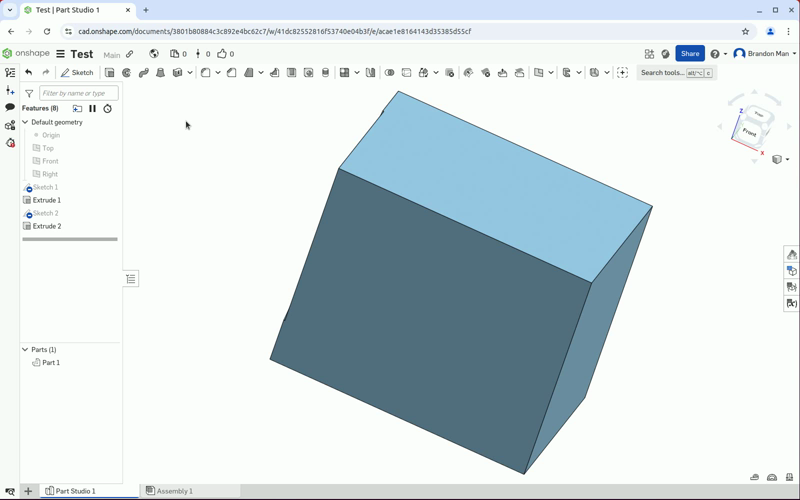
key(down, 2)
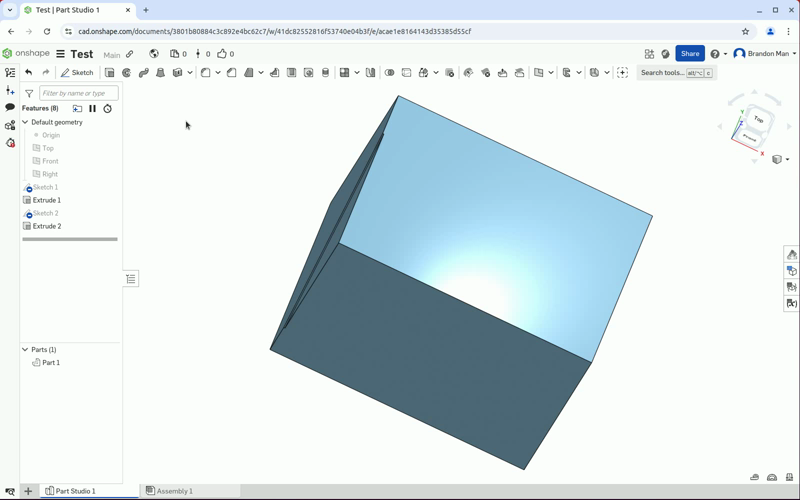
key(up, 2)
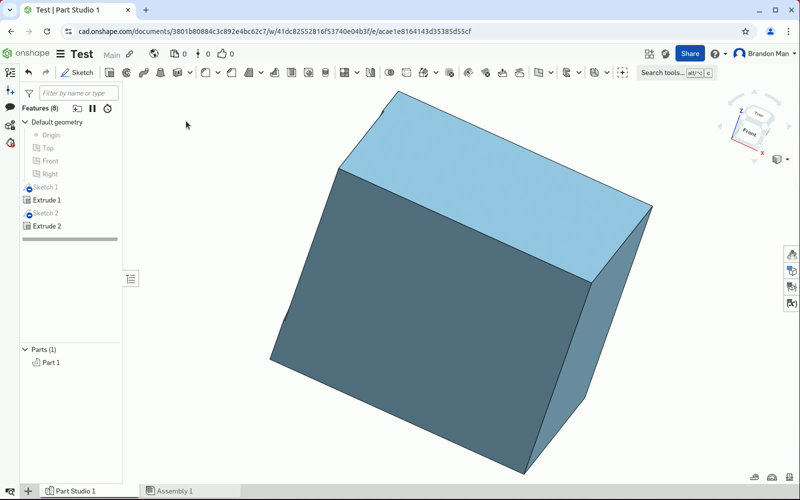
key(left, 2)
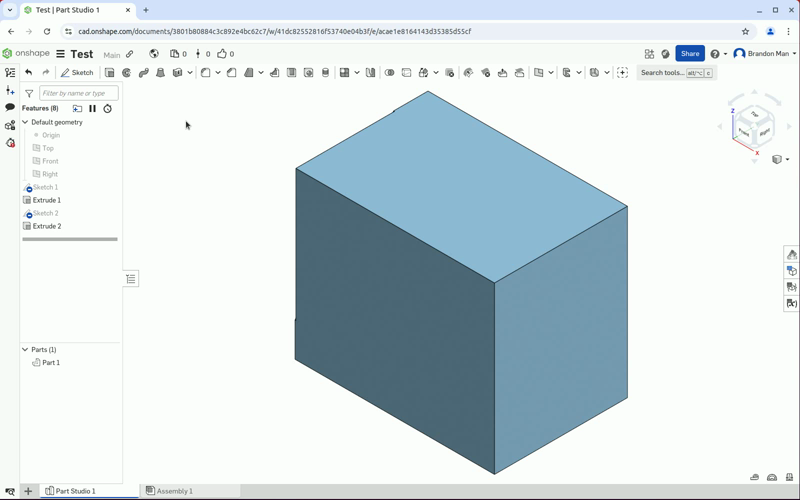
mouse_move(73, 189)
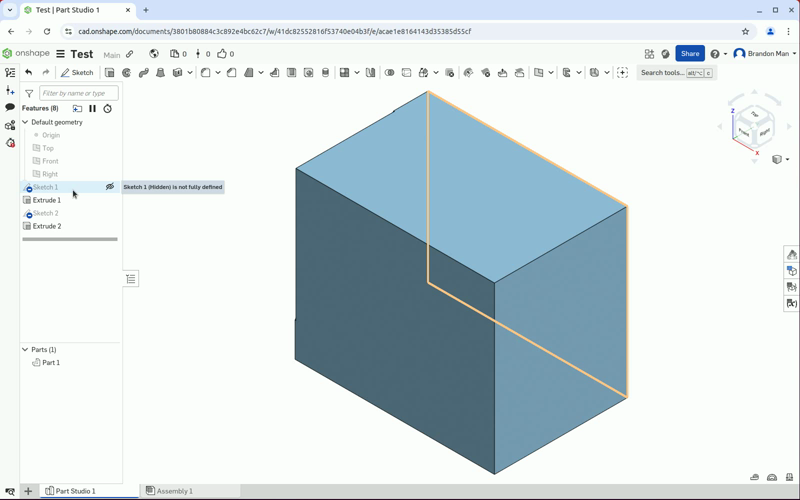
click(73, 189)